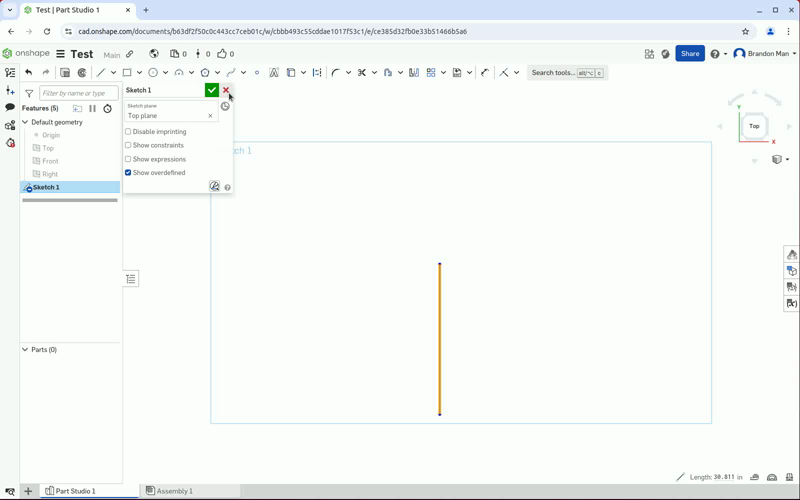
key(shift+h)
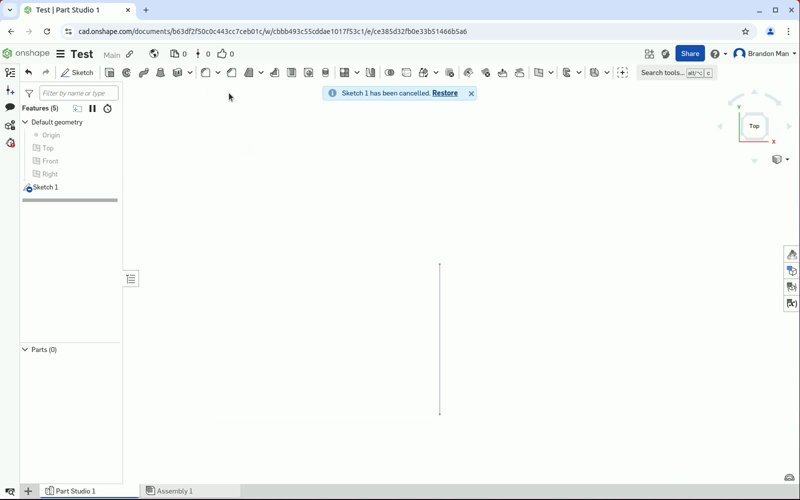
key(shift+s)
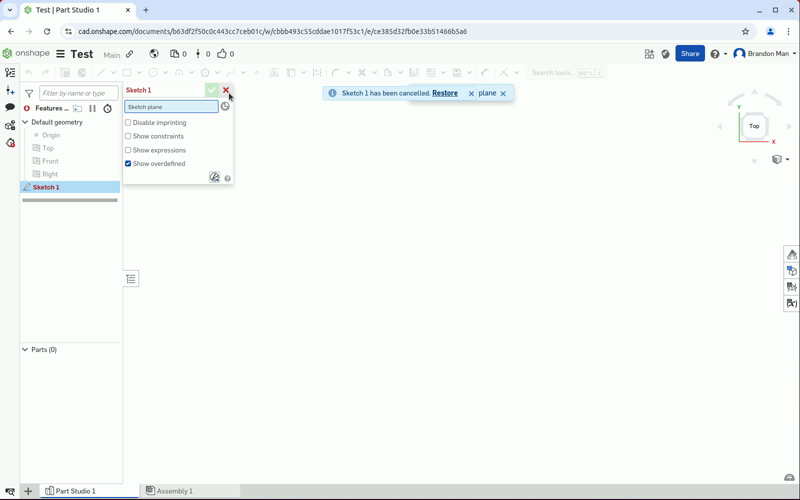
mouse_move(73, 150)
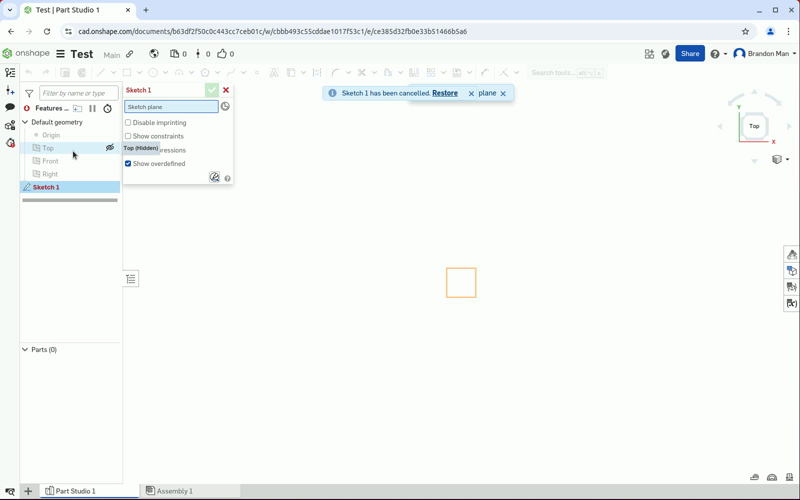
click(73, 150)
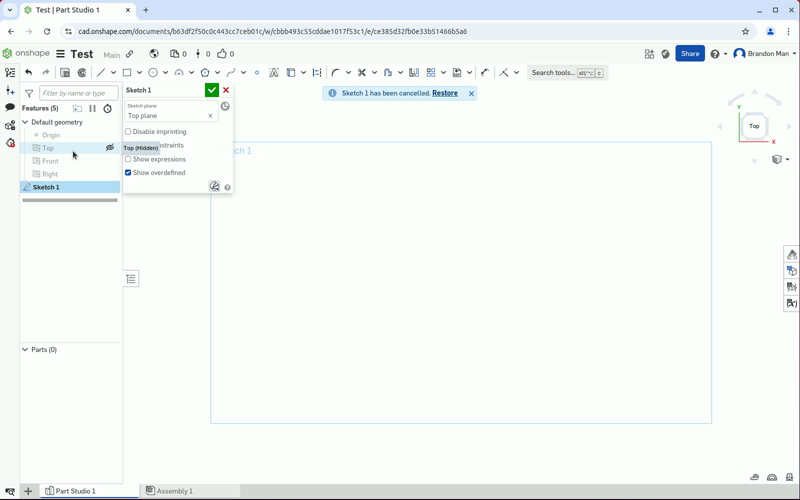
mouse_move(73, 352)
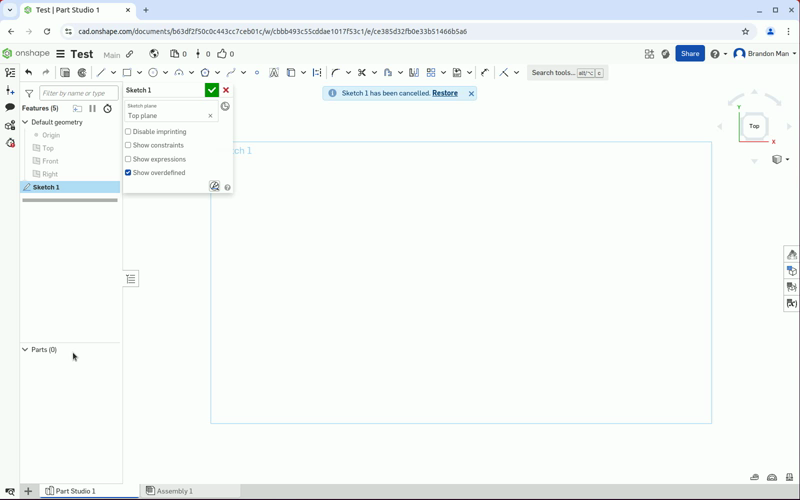
key(y)
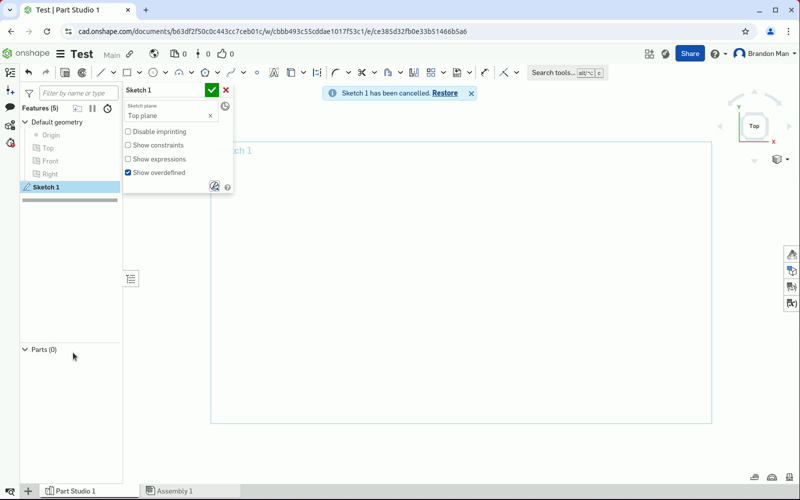
key(c)
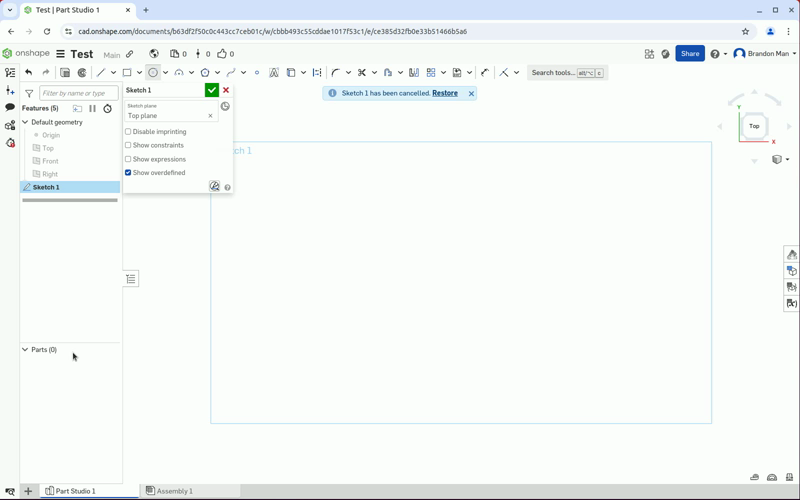
key_down(shift)
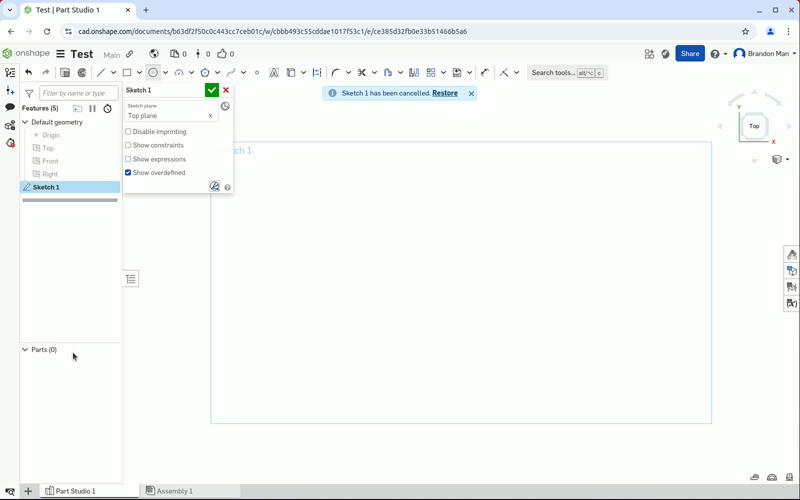
mouse_move(461, 282)
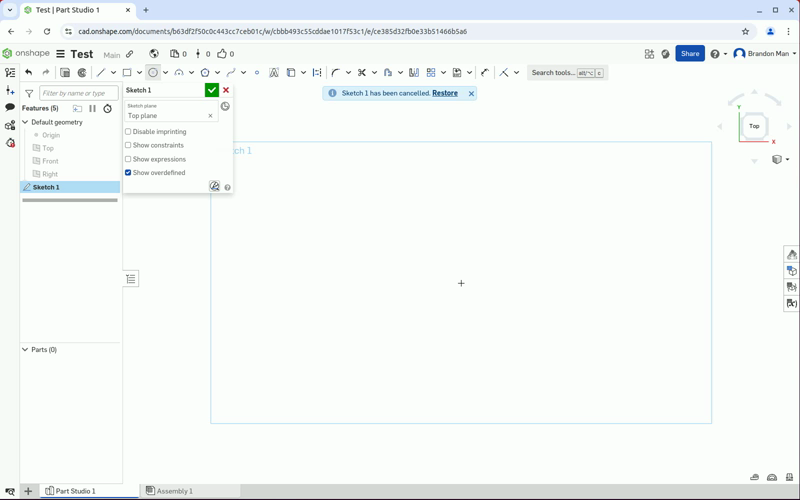
click(461, 282)
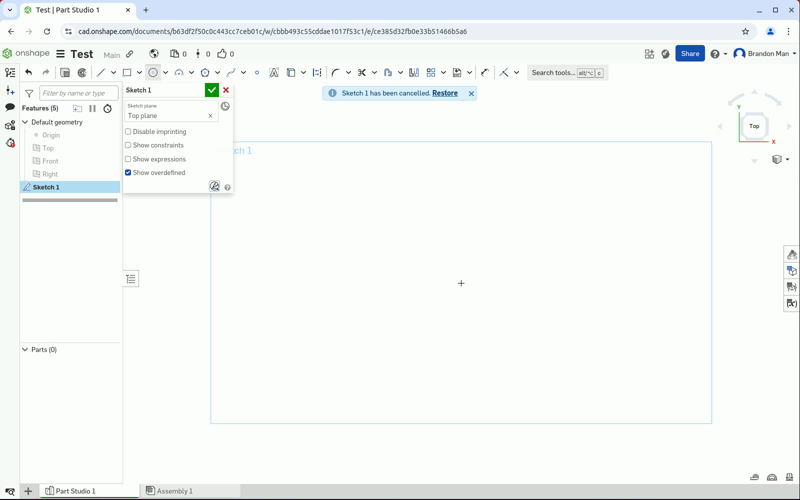
key_up(shift)
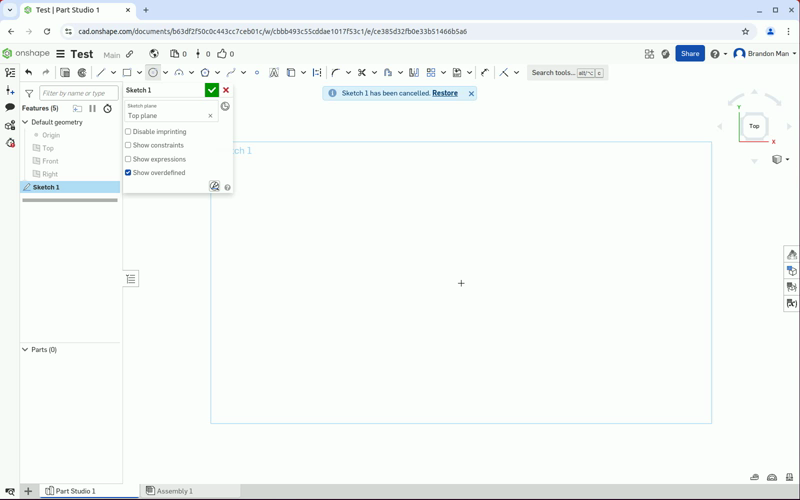
mouse_move(574, 282)
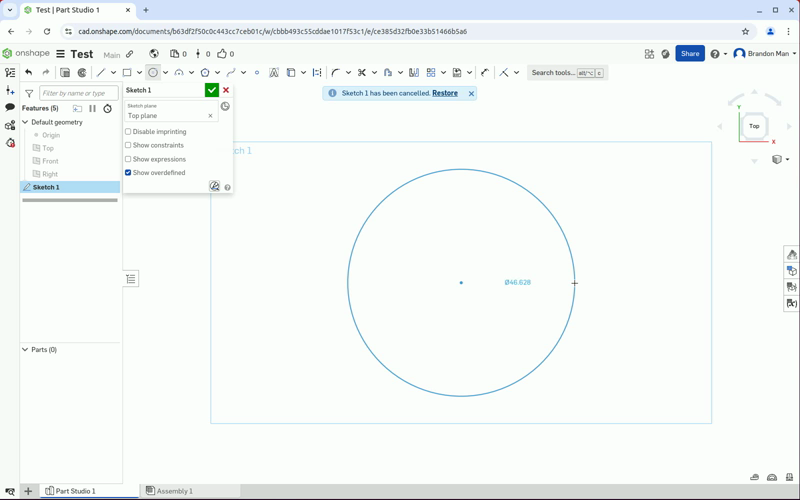
click(574, 282)
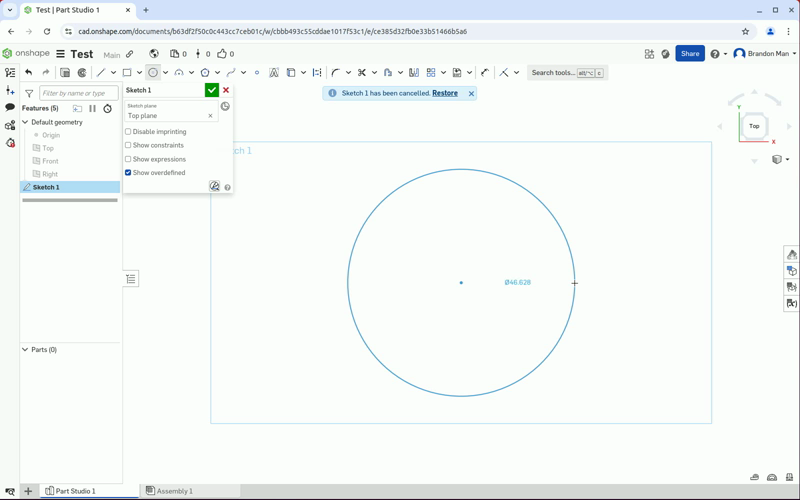
key(esc)
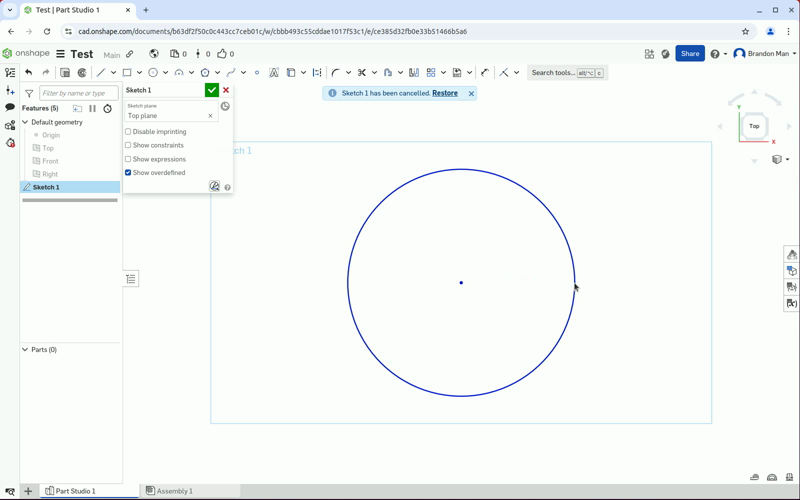
mouse_move(512, 244)
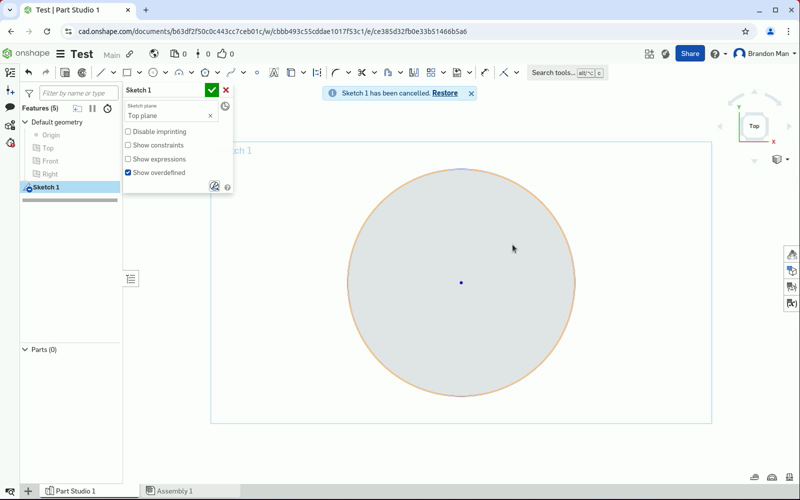
click(512, 244)
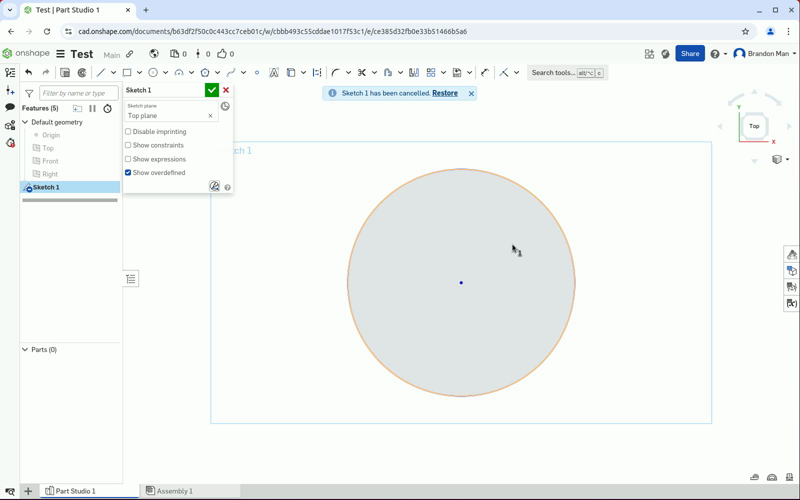
mouse_move(73, 352)
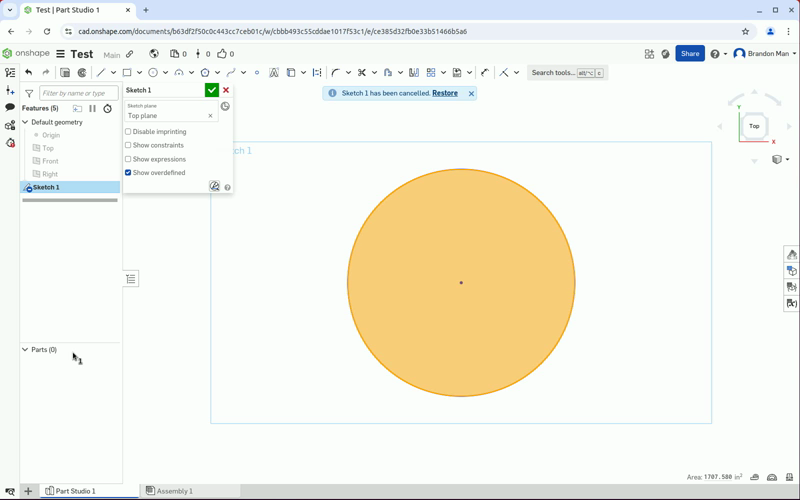
key(shift+y)
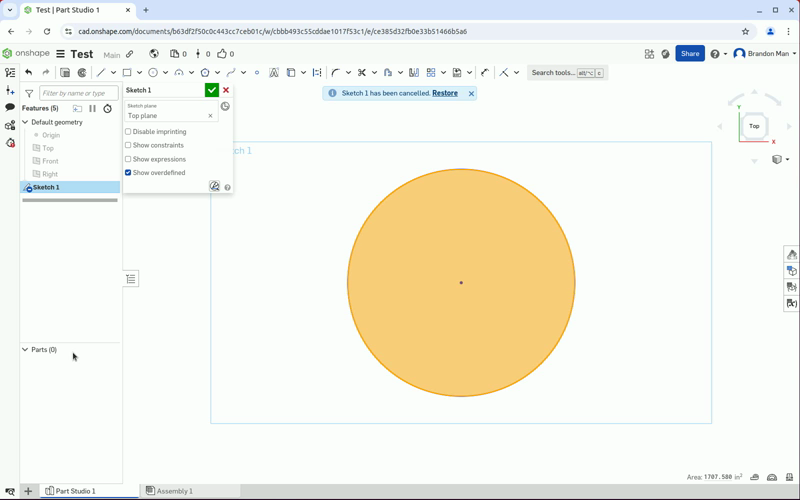
key(shift+e)
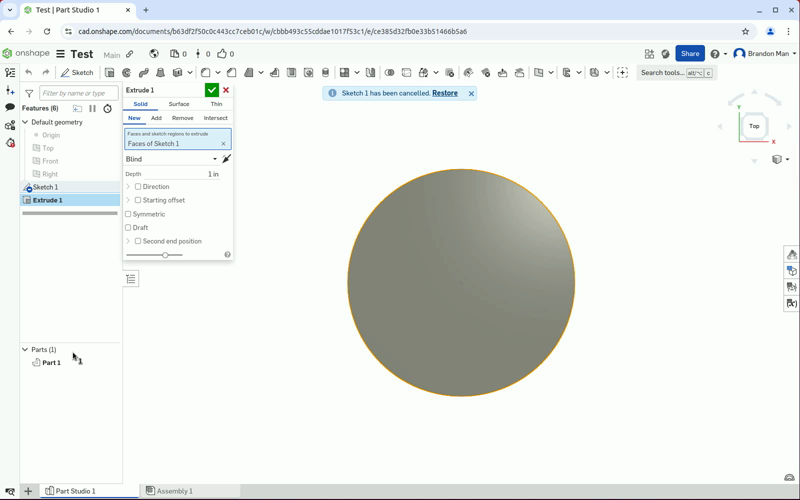
mouse_move(143, 106)
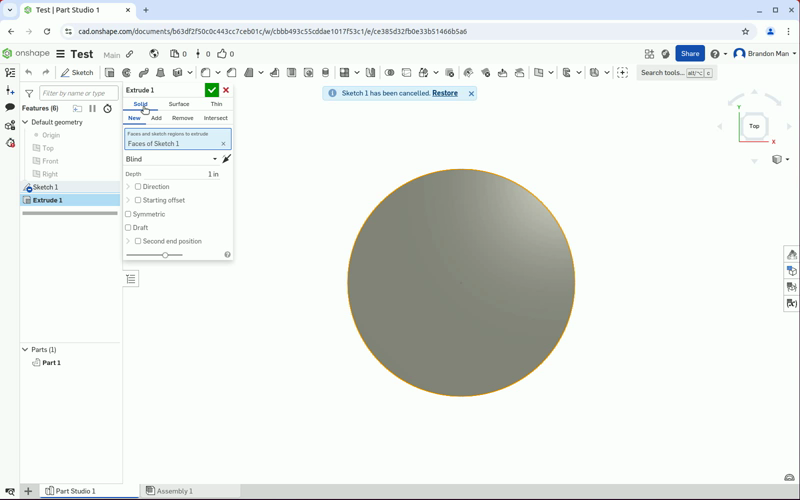
click(143, 106)
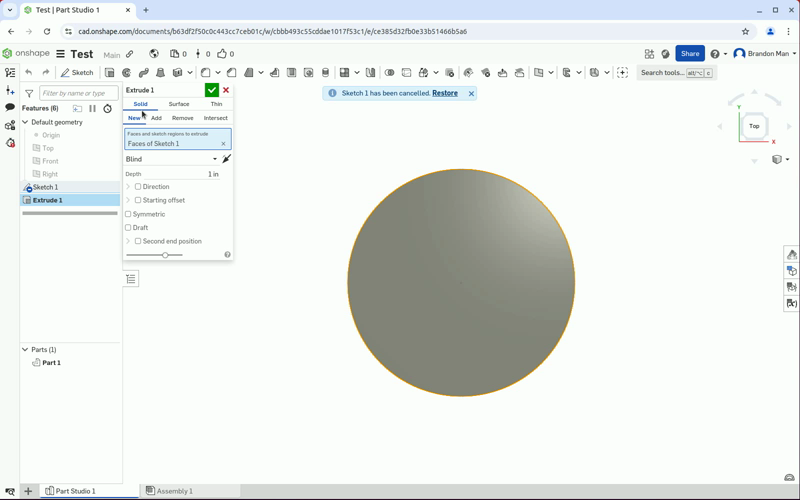
mouse_move(137, 120)
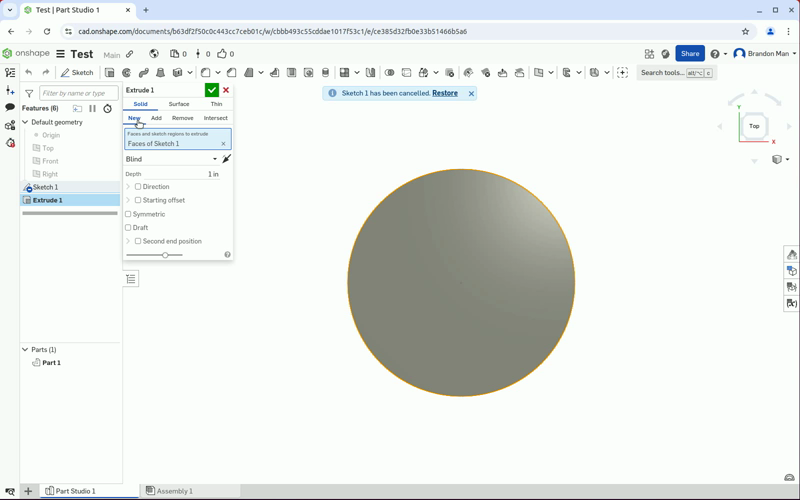
click(137, 120)
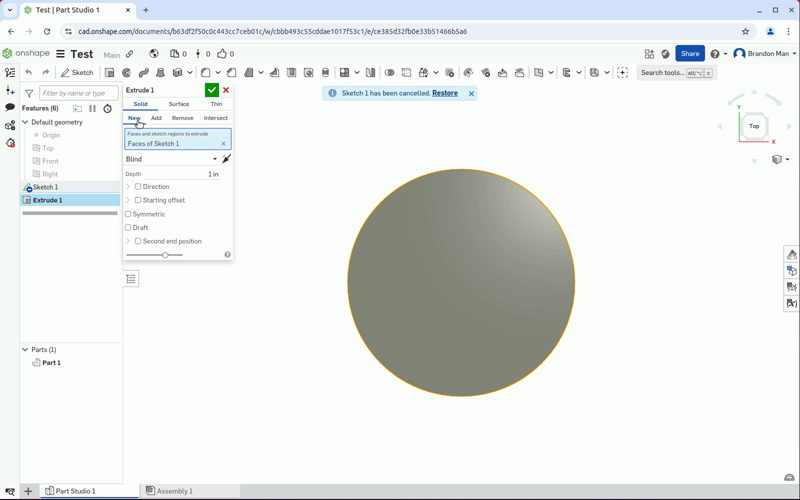
key(tab, 4)
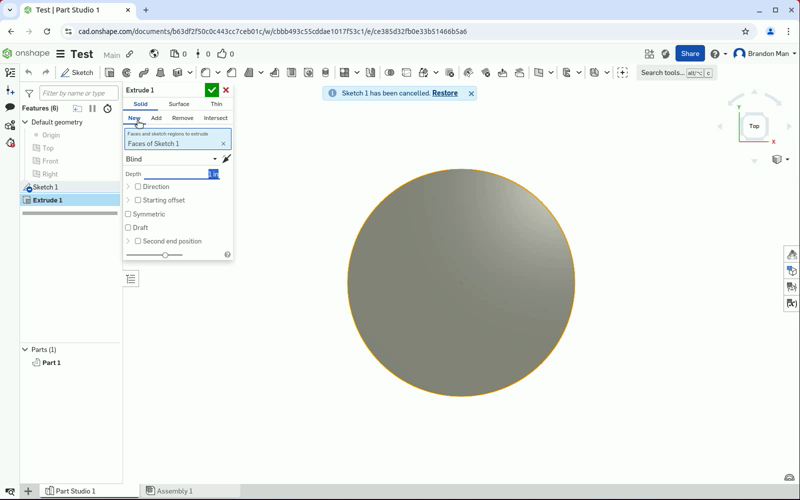
text(19.979)
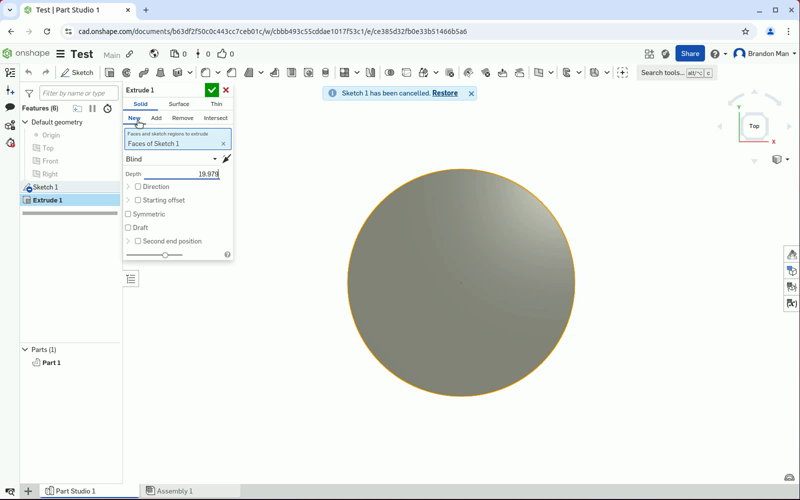
key(enter)
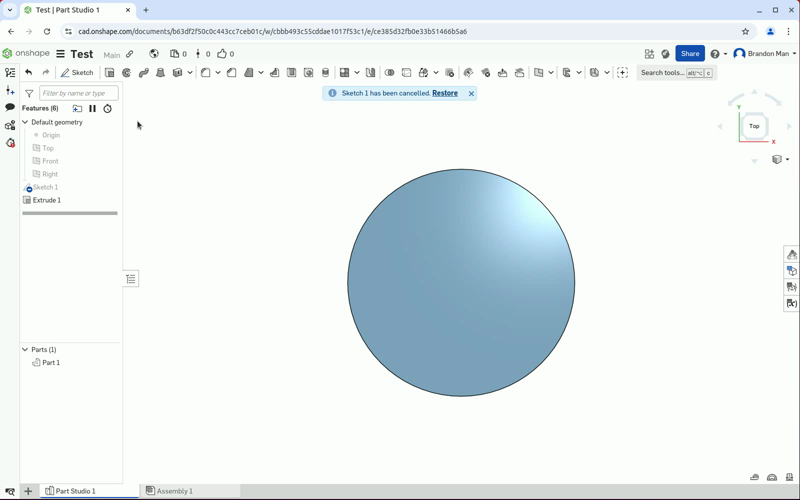
key(shift+h)
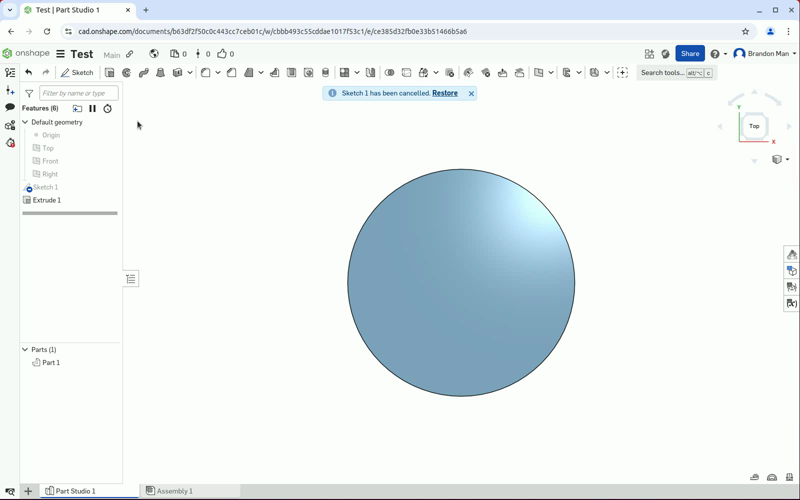
key(shift+h)
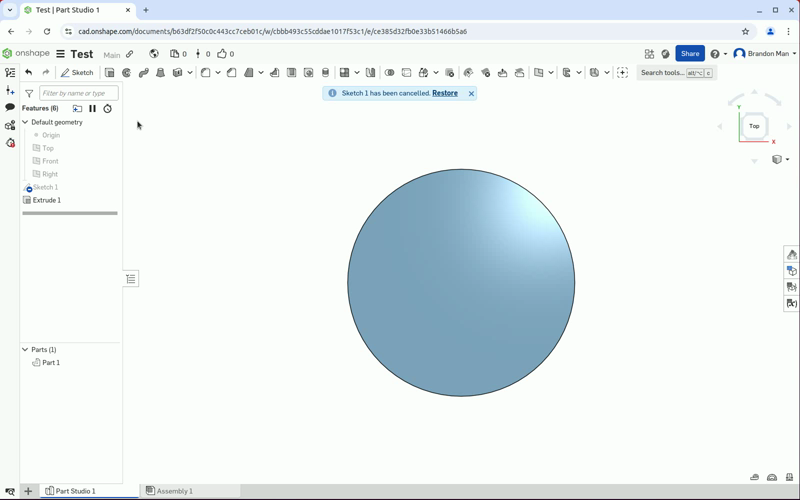
mouse_move(73, 189)
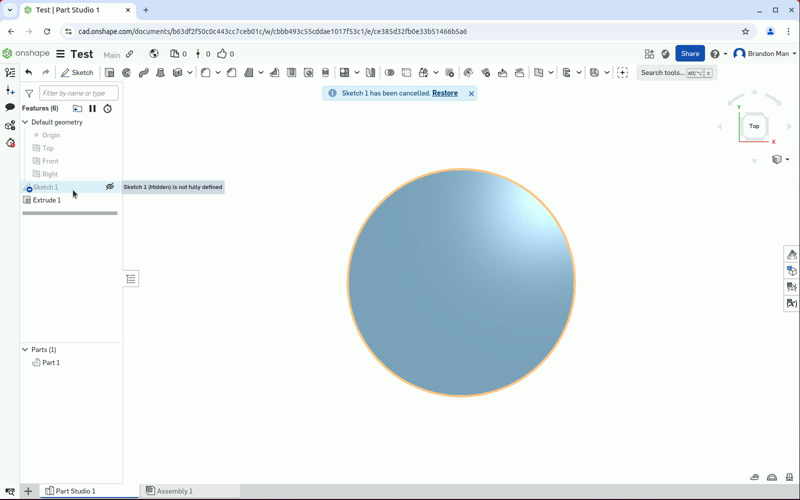
click(73, 189)
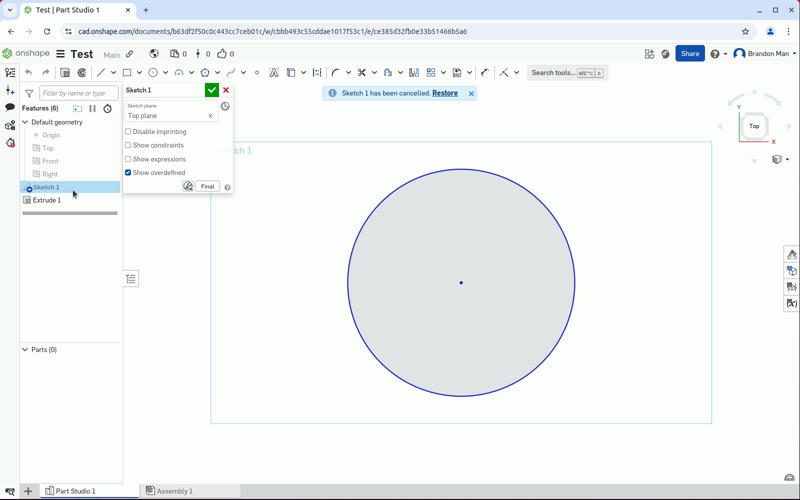
mouse_move(229, 92)
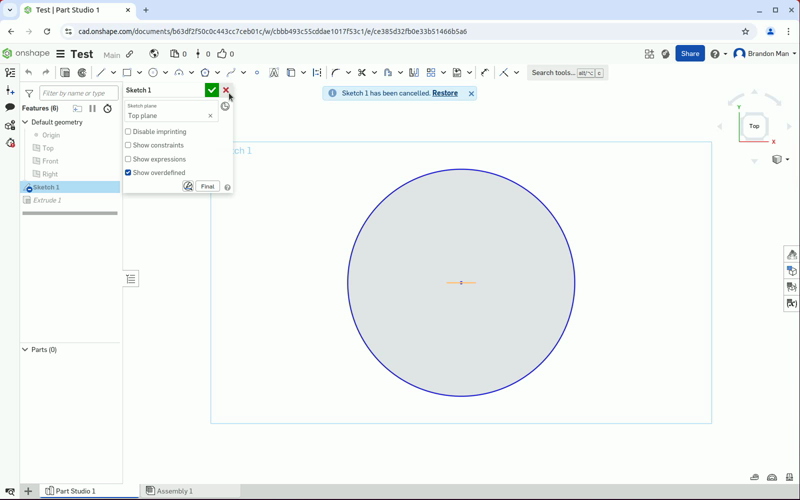
click(229, 92)
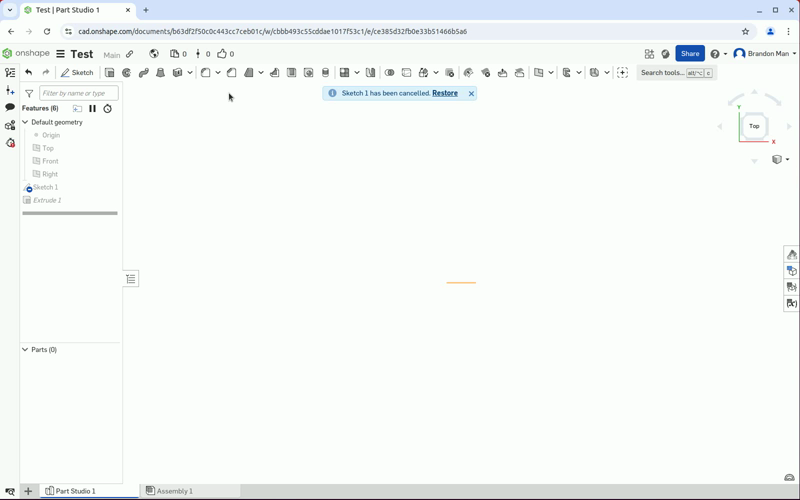
mouse_move(73, 352)
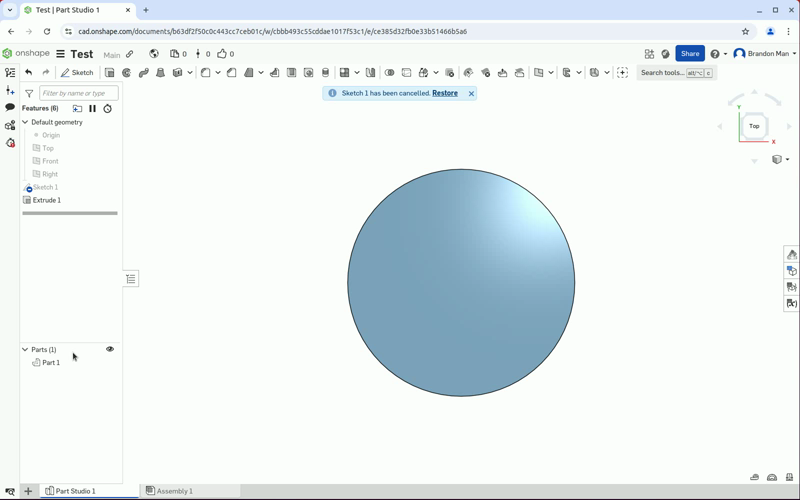
key(y)
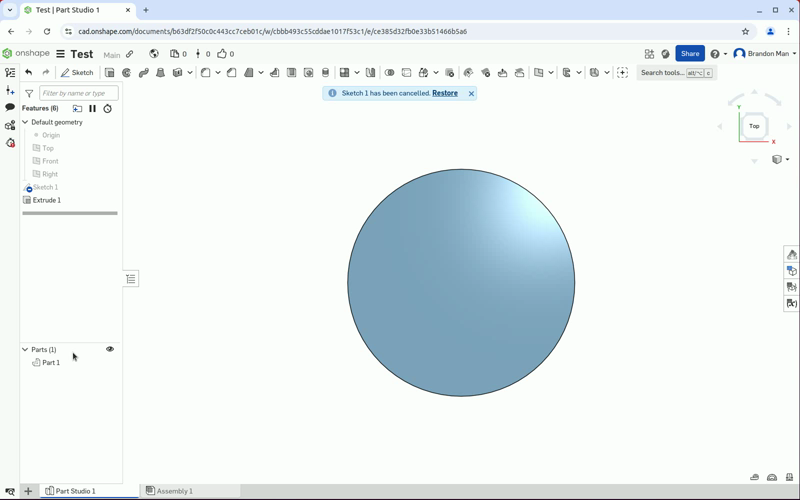
key(shift+p)
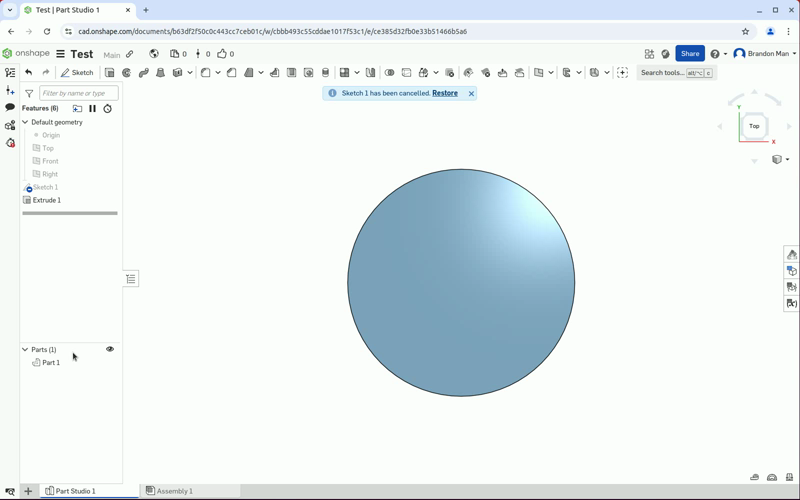
key(space)
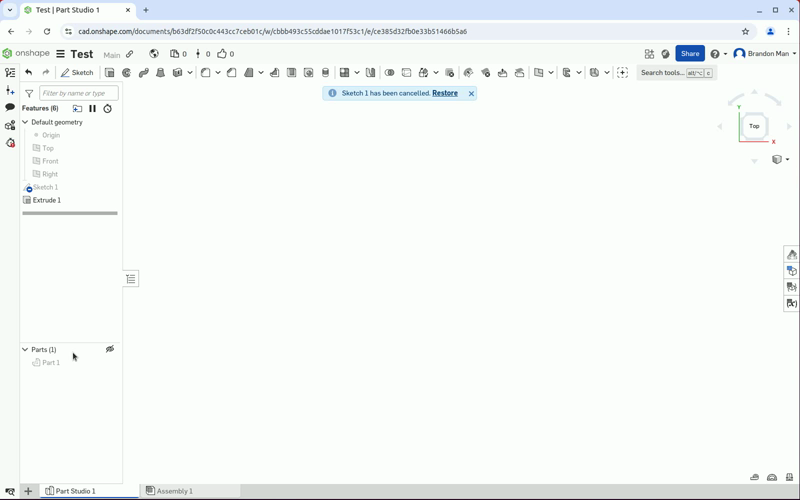
key_down(shift)
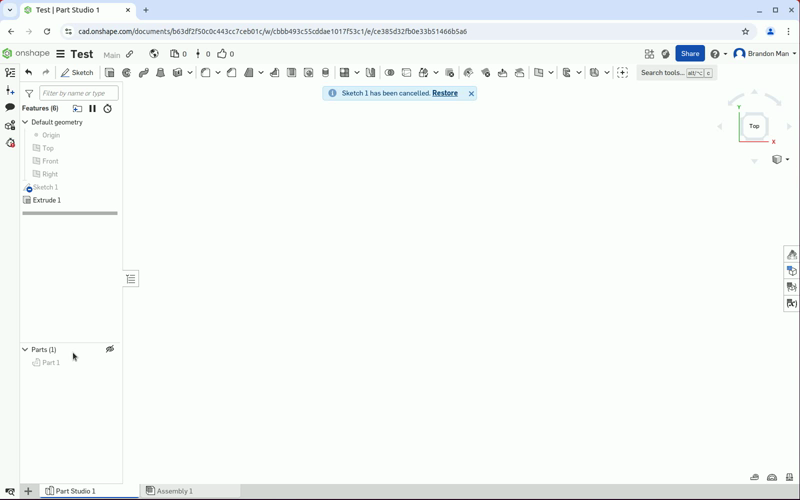
key(up)
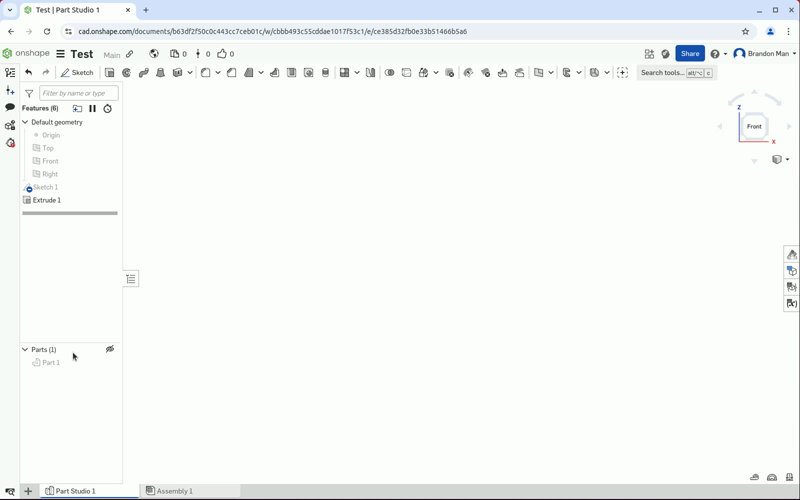
key_up(shift)
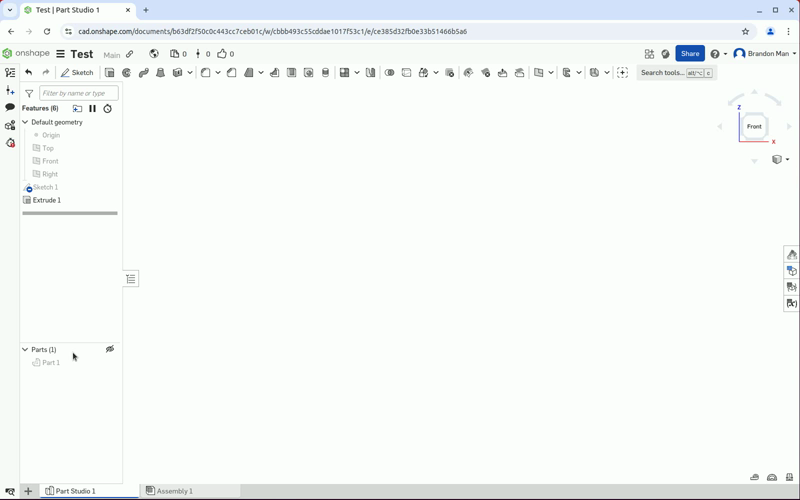
key(space)
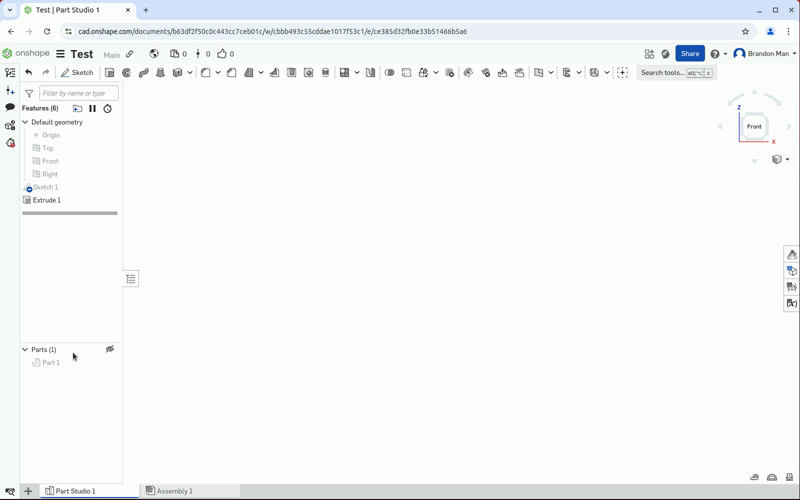
key_down(shift)
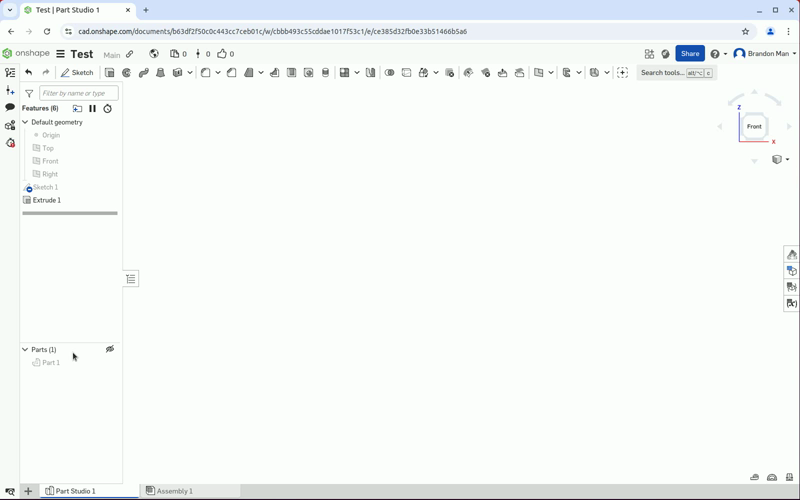
key(left)
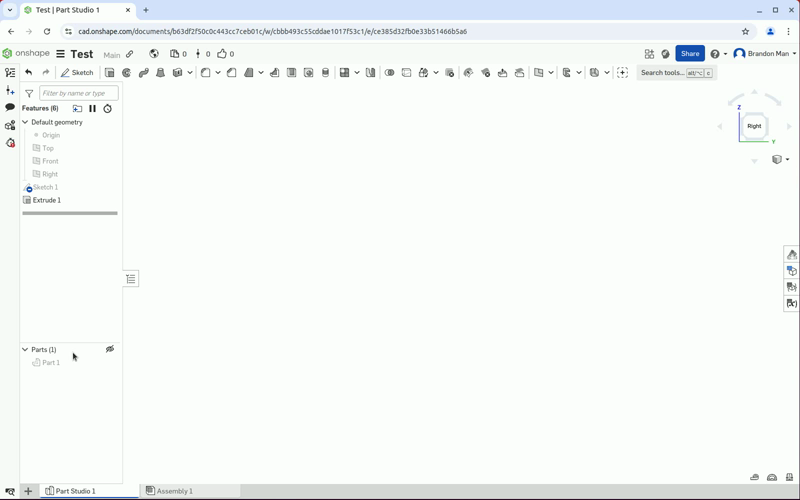
key_up(shift)
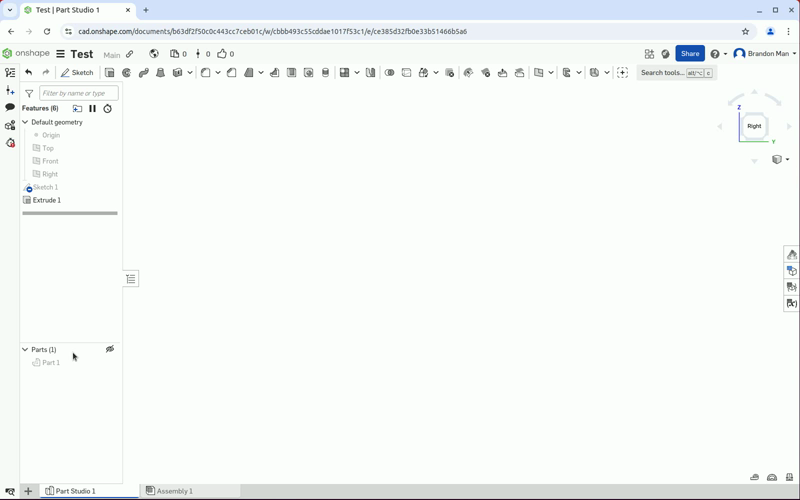
mouse_move(73, 352)
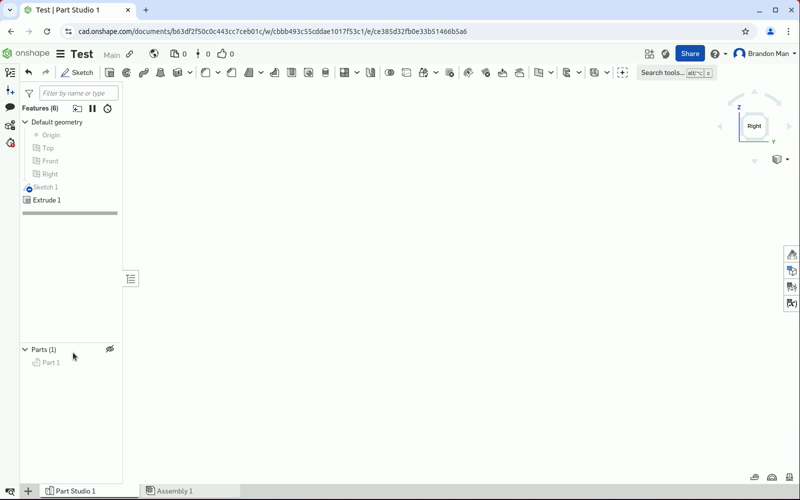
key(shift+y)
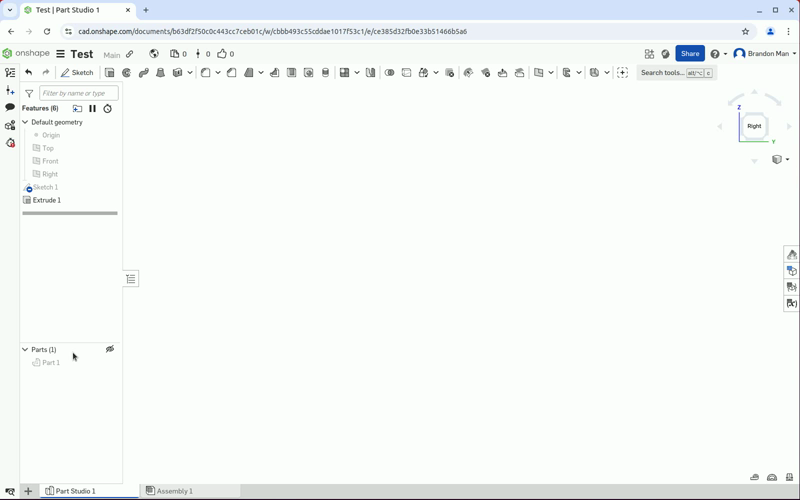
key(shift+s)
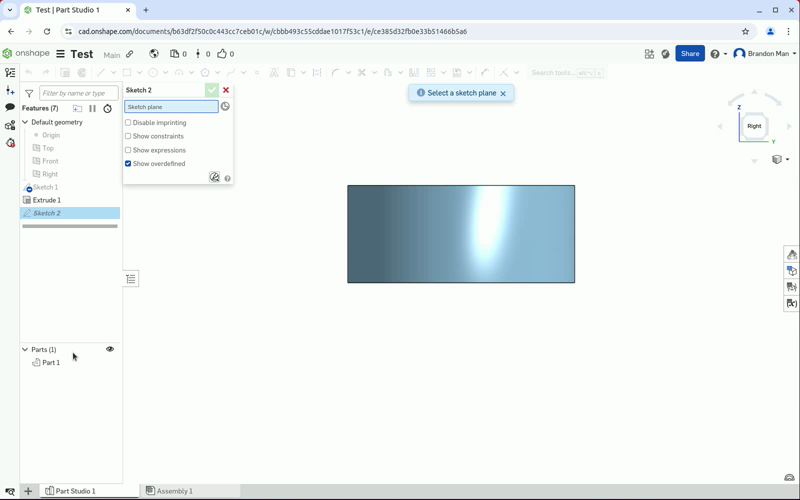
mouse_move(73, 176)
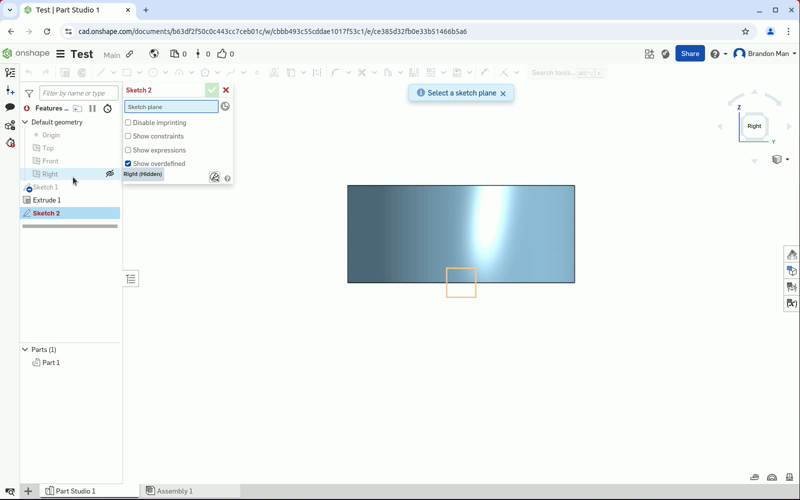
click(73, 176)
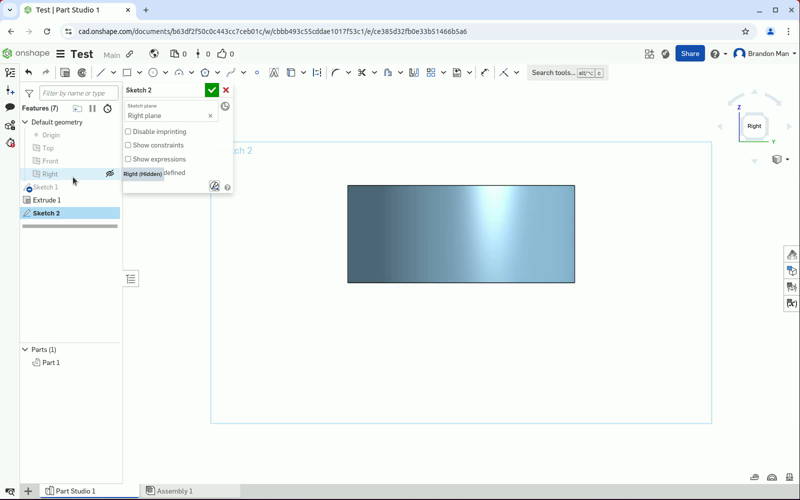
mouse_move(73, 352)
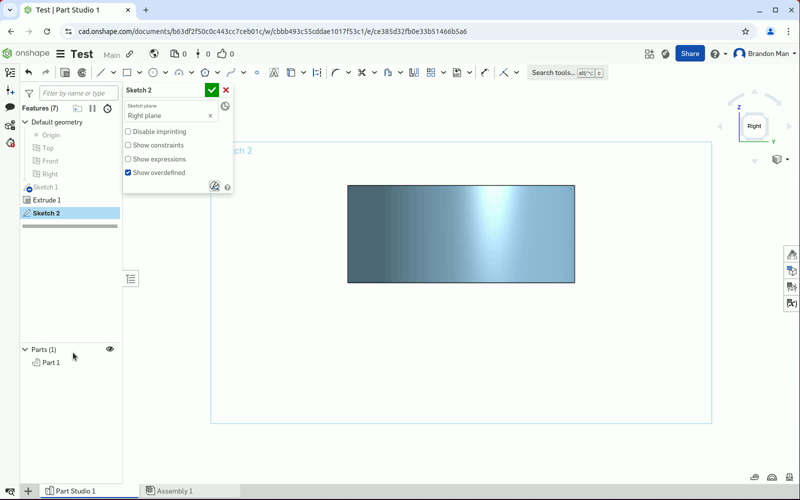
key(y)
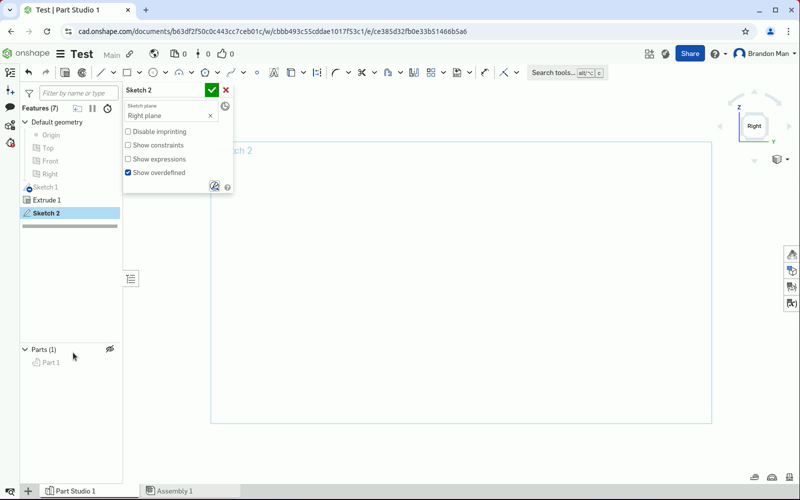
key(l)
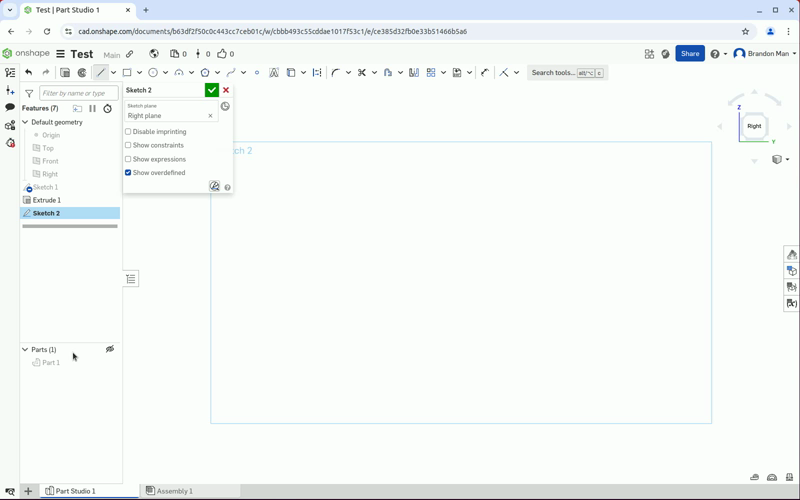
key_down(shift)
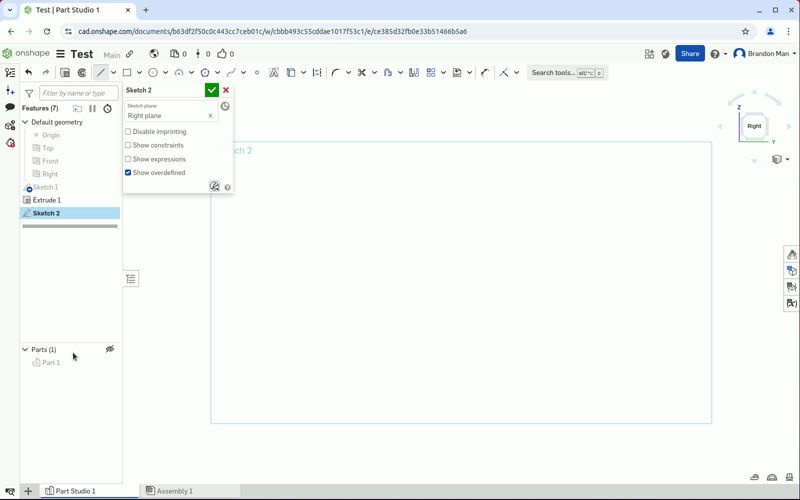
mouse_move(384, 267)
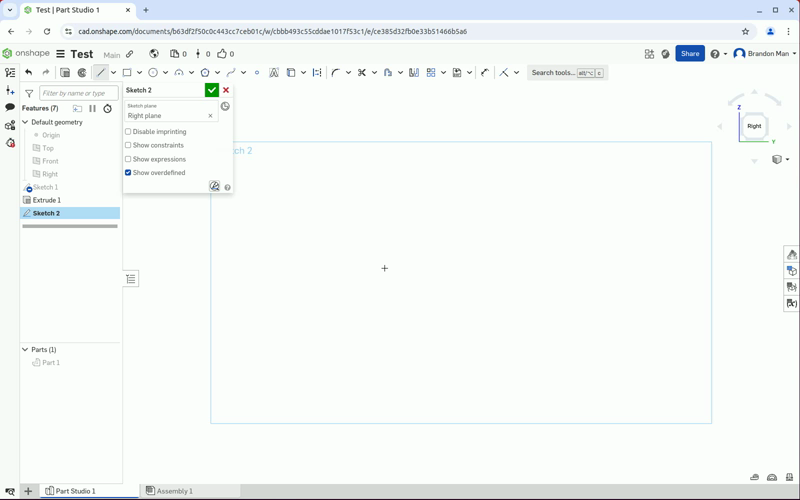
click(384, 267)
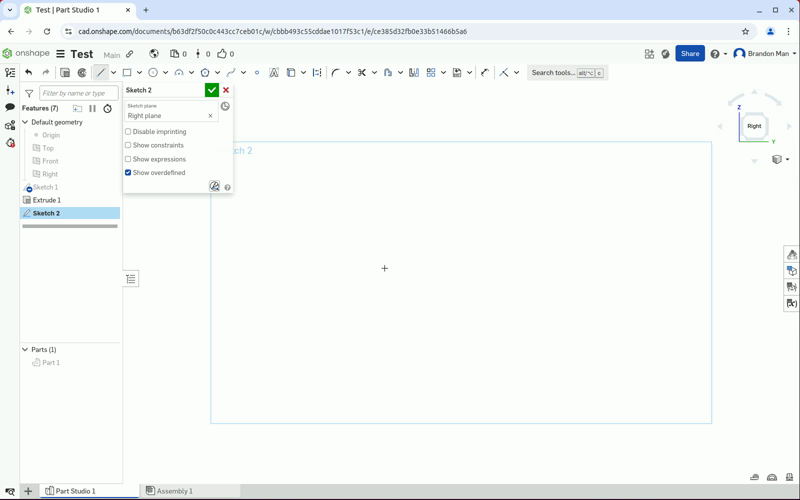
key_up(shift)
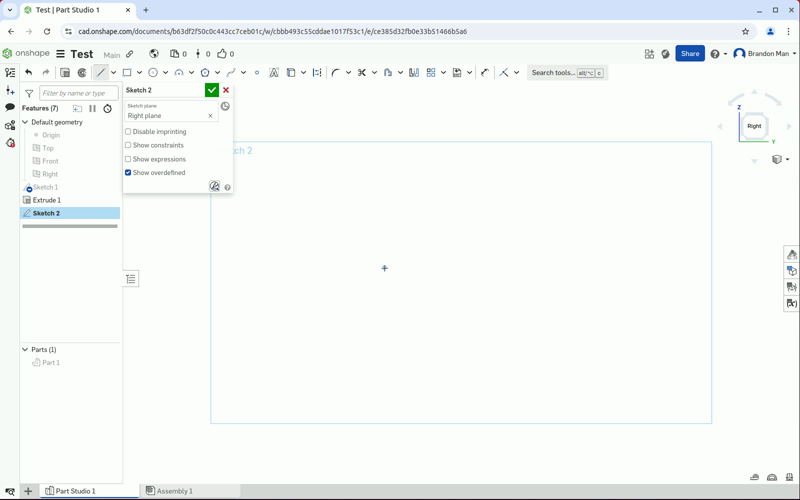
key_down(shift)
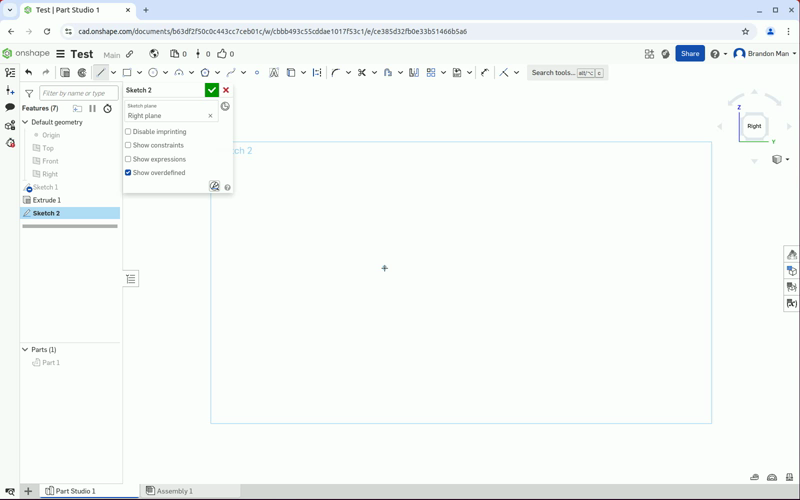
mouse_move(414, 267)
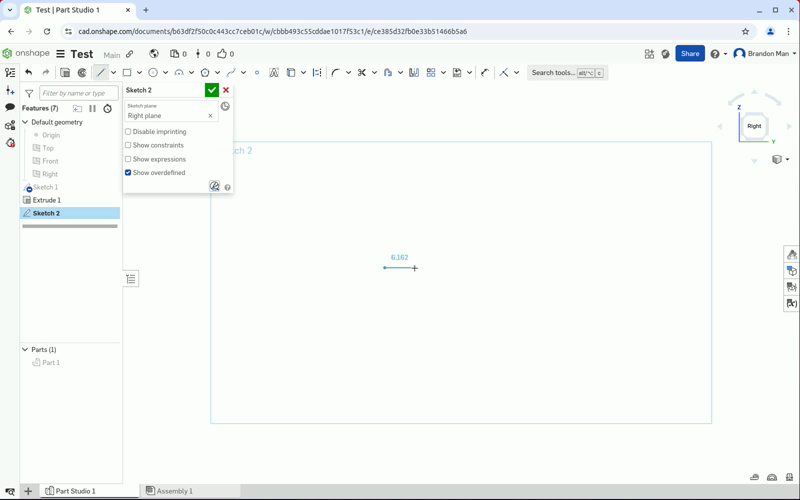
mouse_move(392, 267)
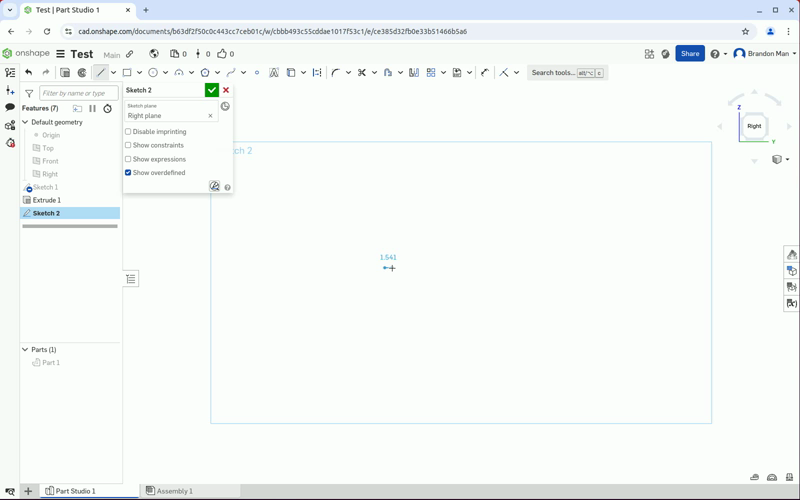
click(392, 267)
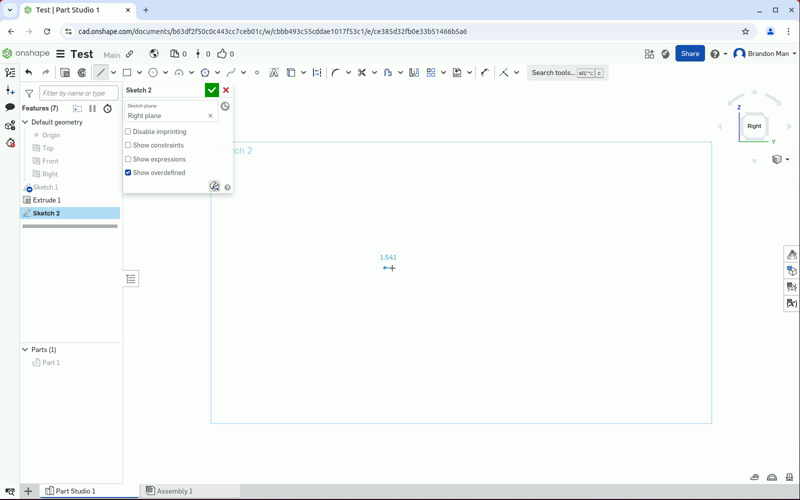
key_up(shift)
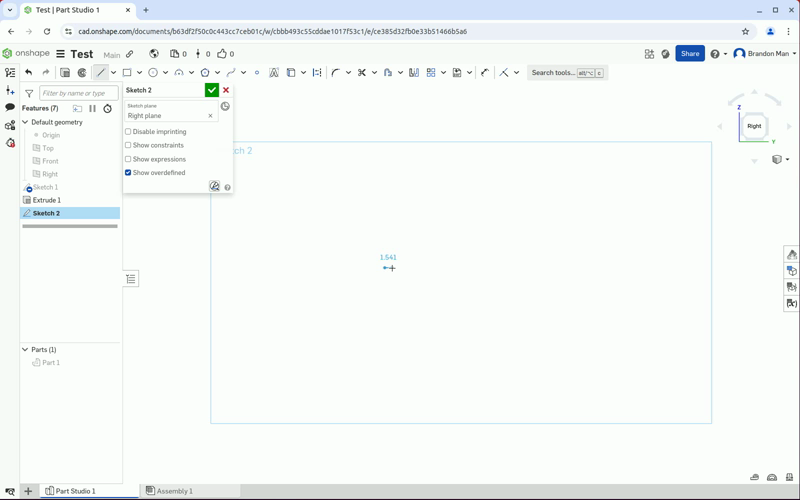
key_down(shift)
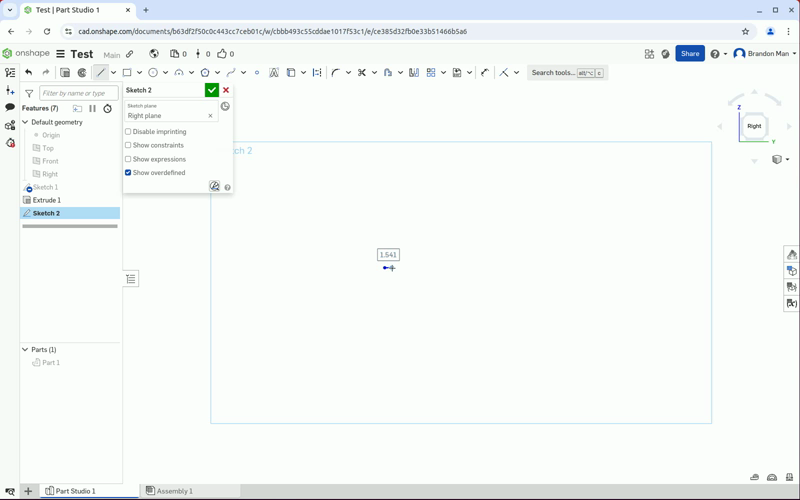
mouse_move(422, 267)
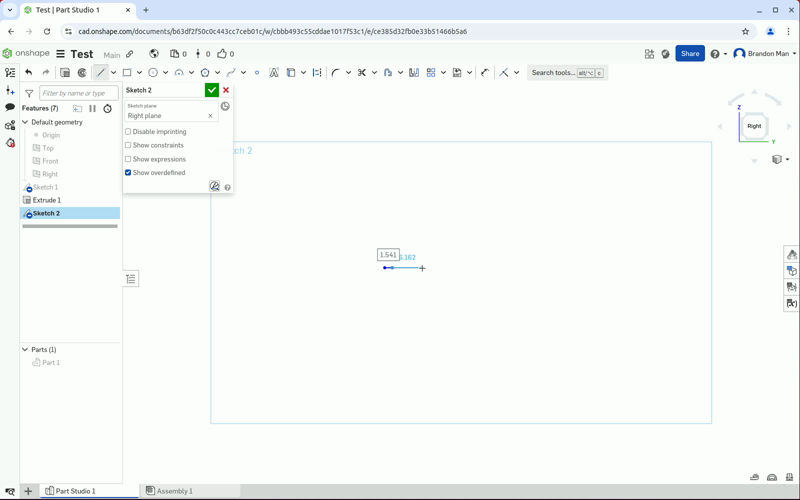
mouse_move(392, 282)
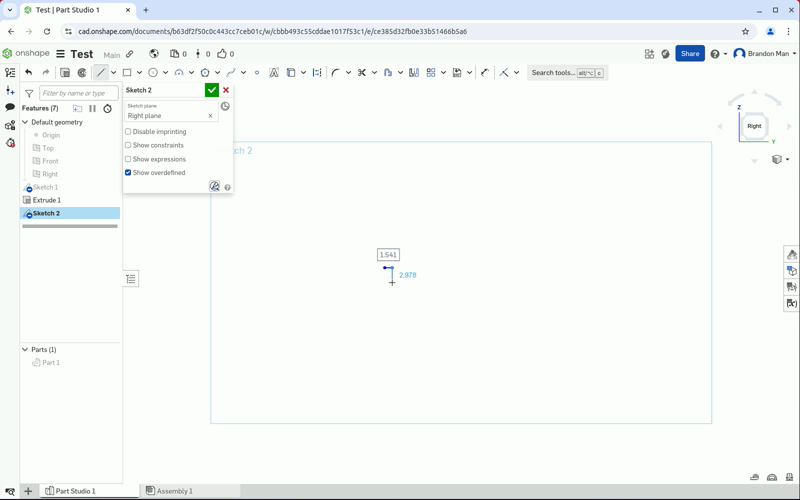
click(392, 282)
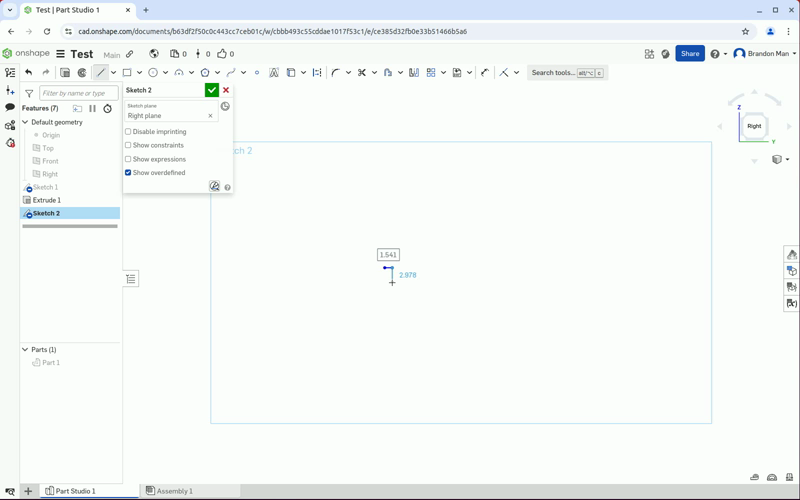
key_up(shift)
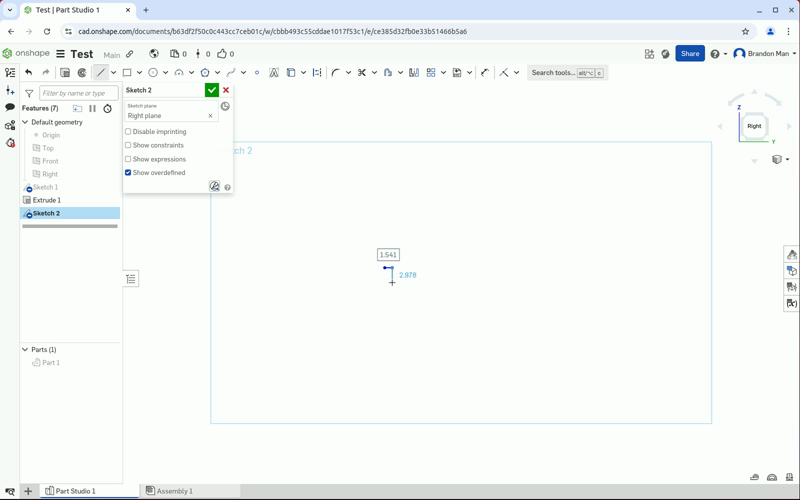
key_down(shift)
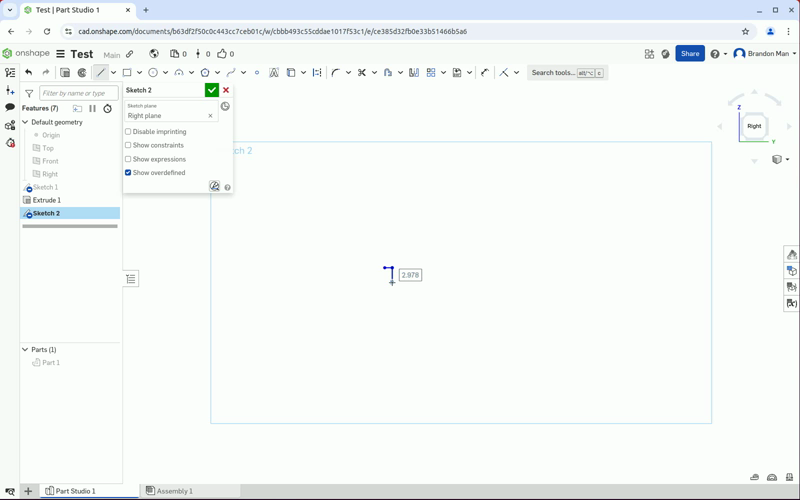
mouse_move(527, 282)
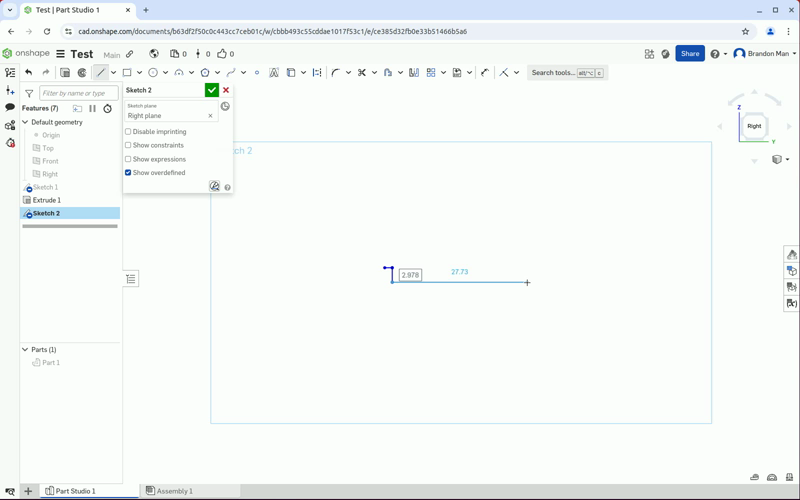
click(527, 282)
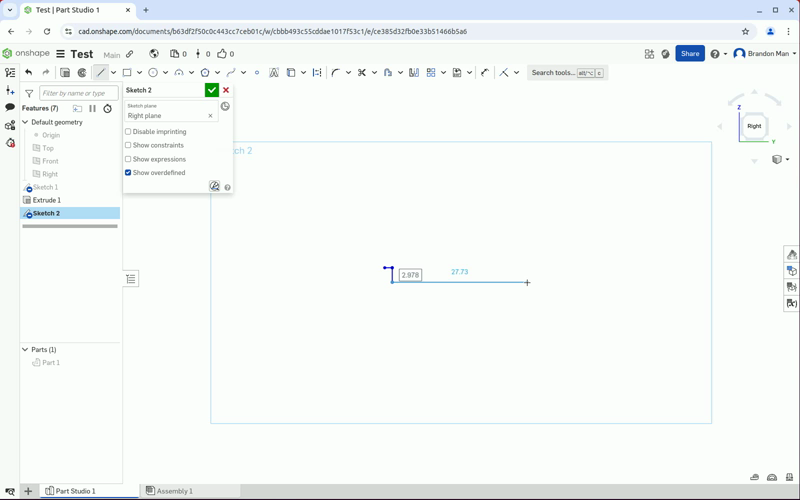
key_up(shift)
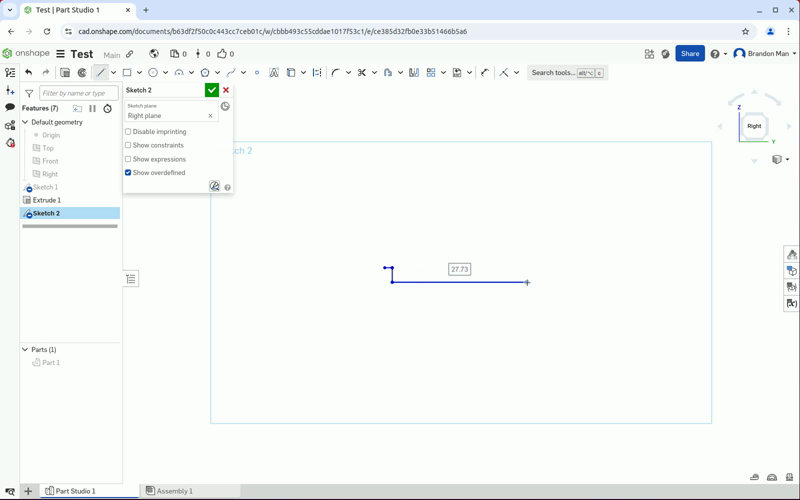
key_down(shift)
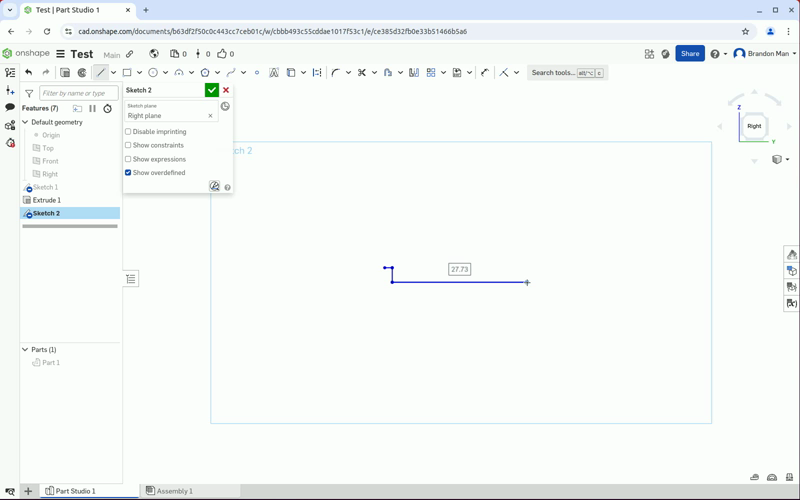
mouse_move(557, 282)
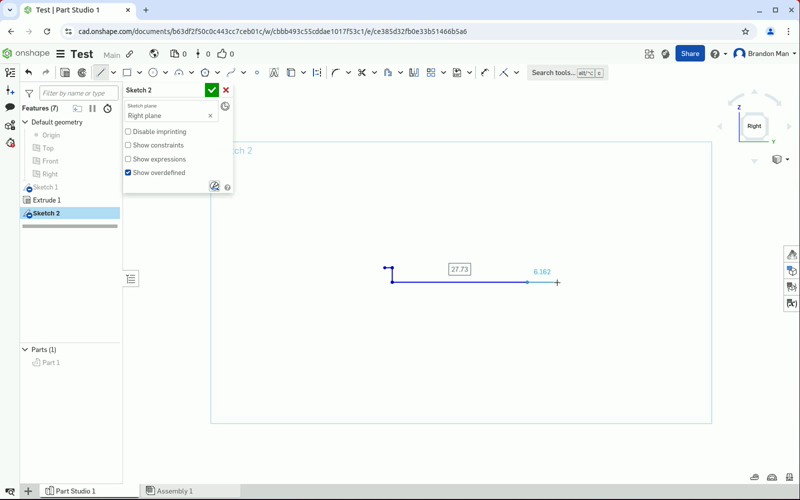
mouse_move(527, 267)
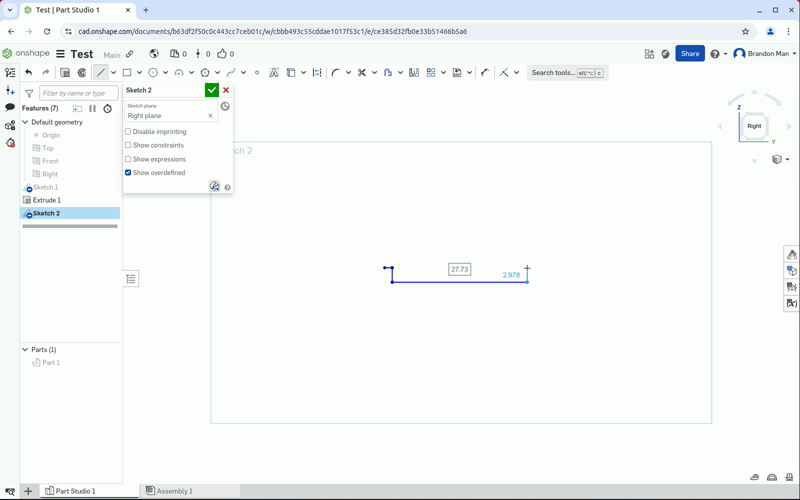
click(527, 267)
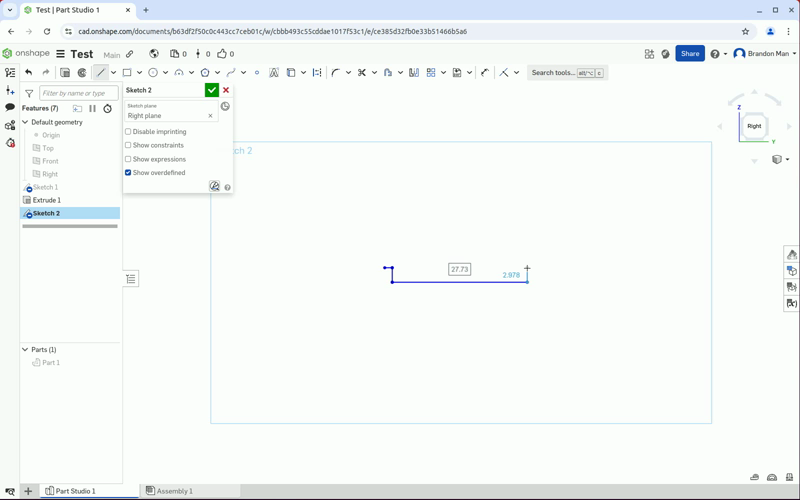
key_up(shift)
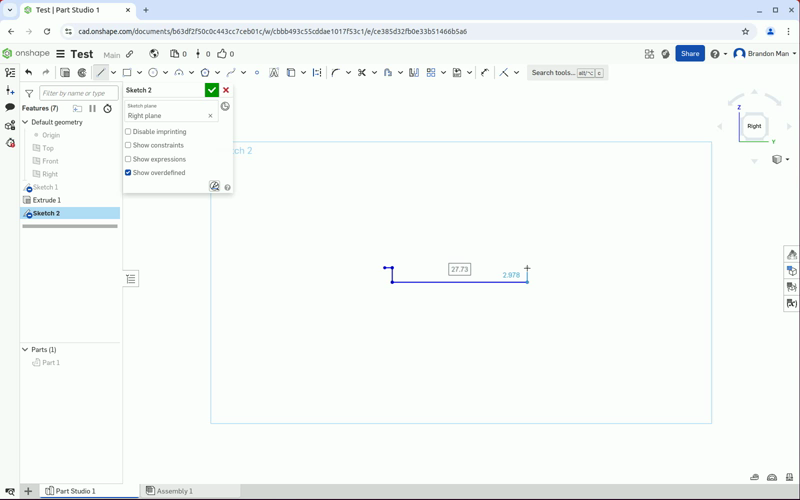
key_down(shift)
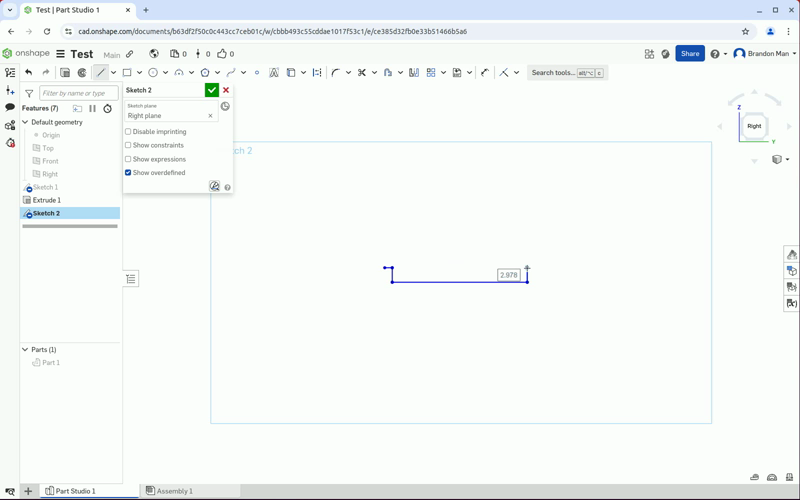
mouse_move(557, 267)
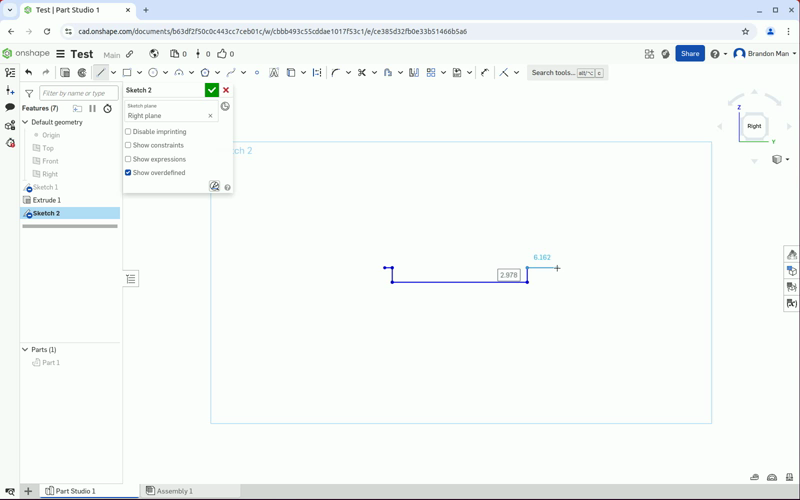
mouse_move(535, 267)
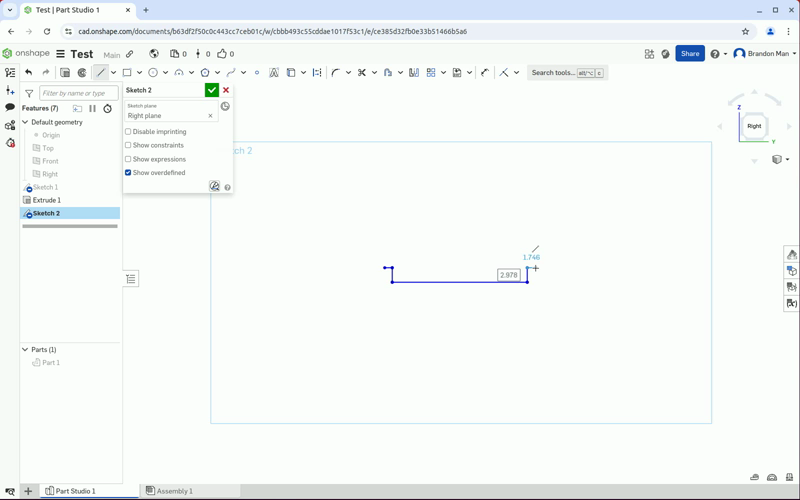
click(535, 267)
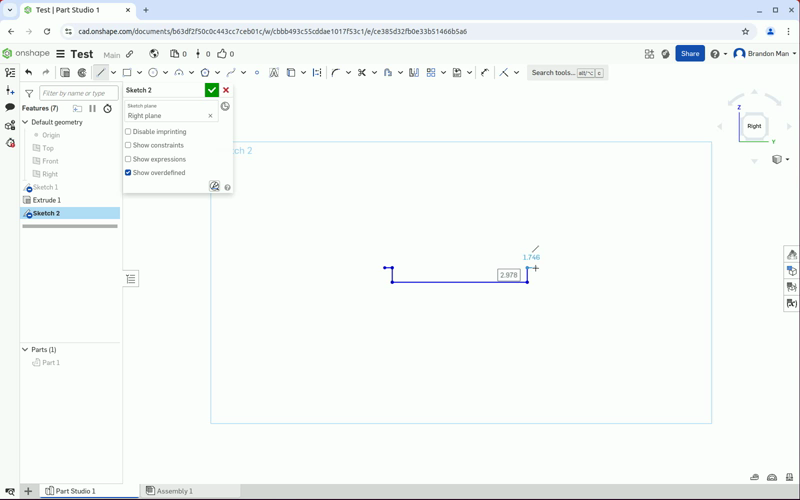
key_up(shift)
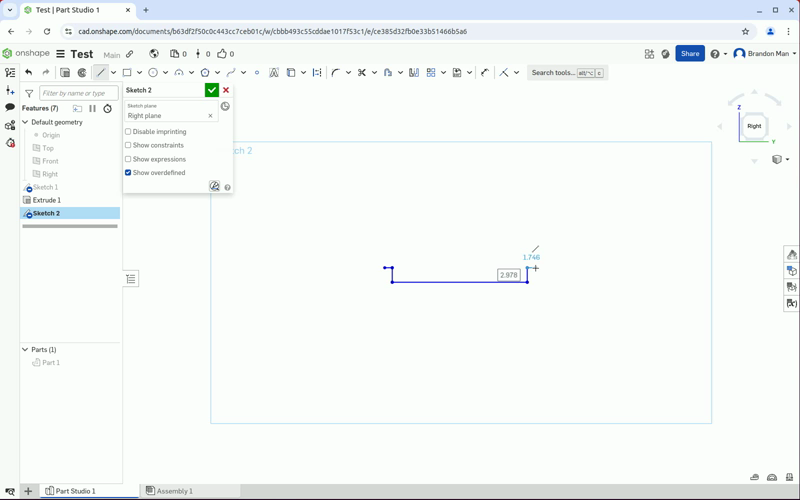
key_down(shift)
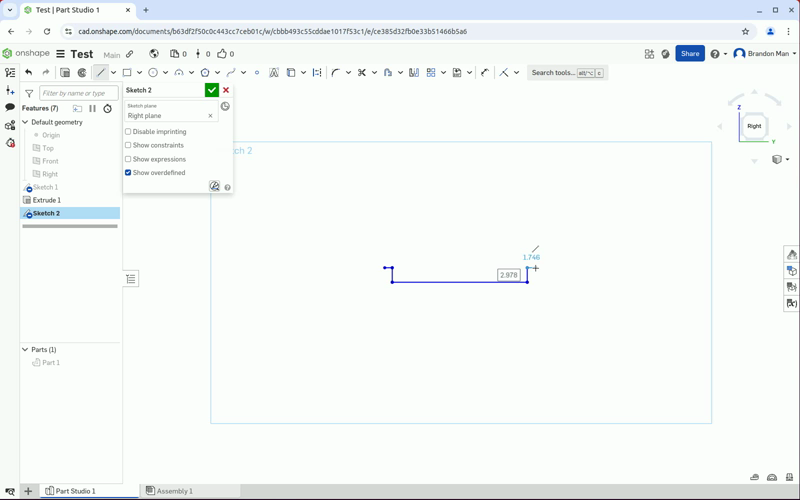
mouse_move(565, 267)
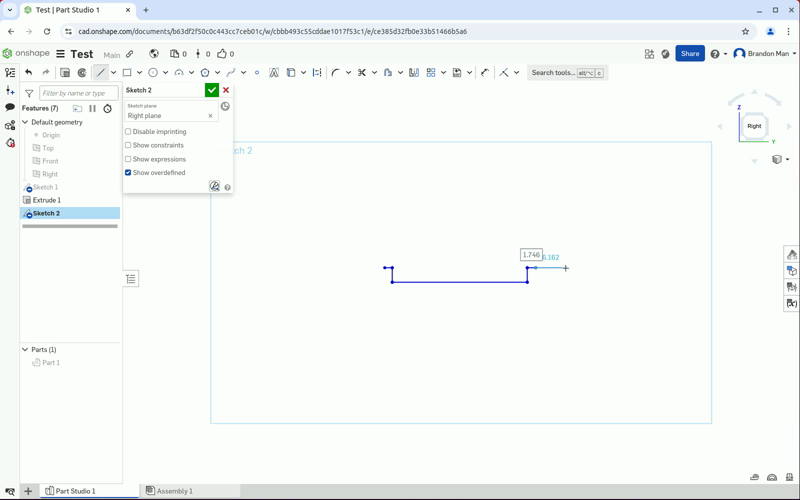
mouse_move(535, 251)
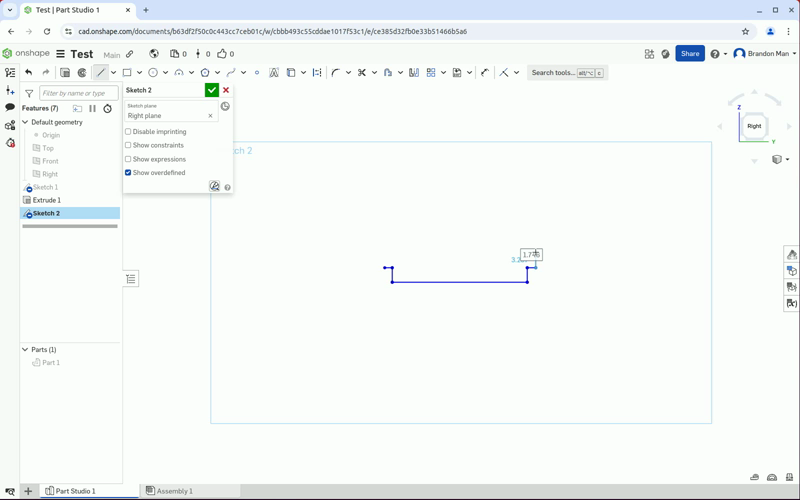
click(535, 251)
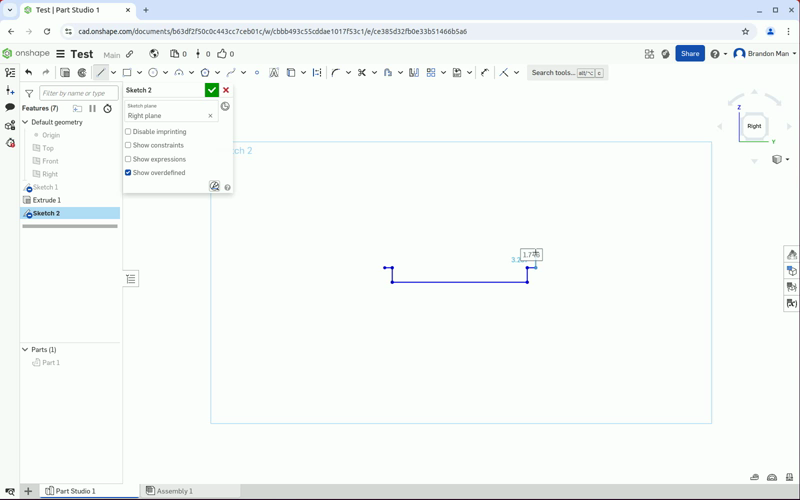
key_up(shift)
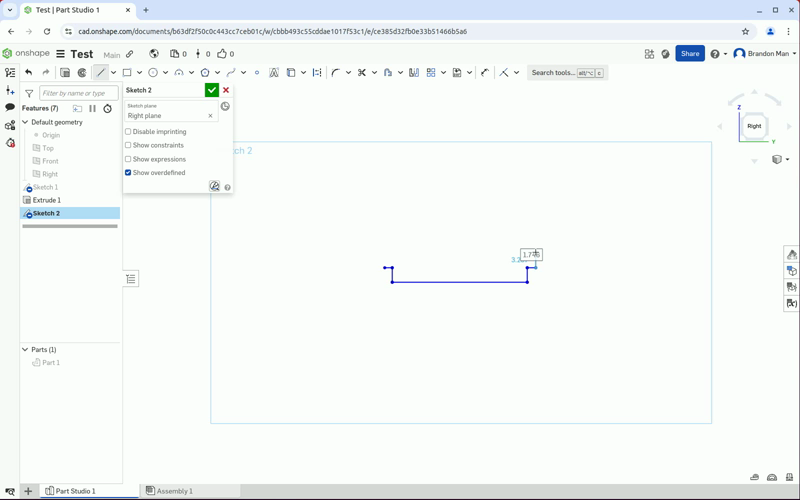
key_down(shift)
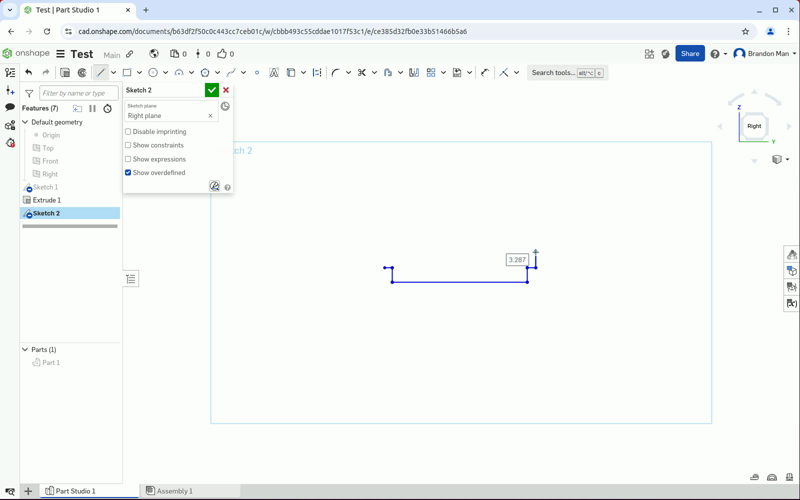
mouse_move(384, 251)
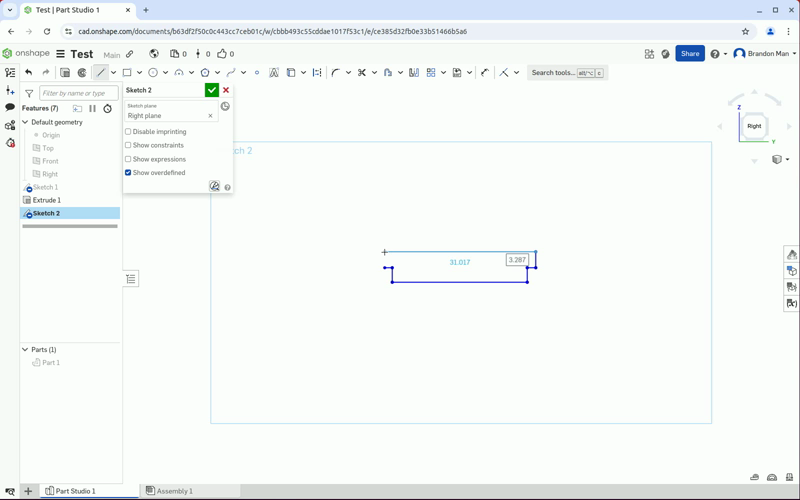
click(384, 251)
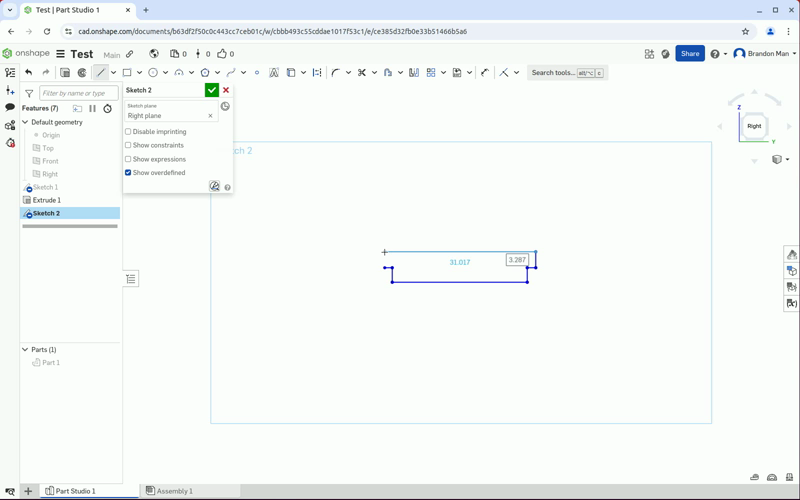
key_up(shift)
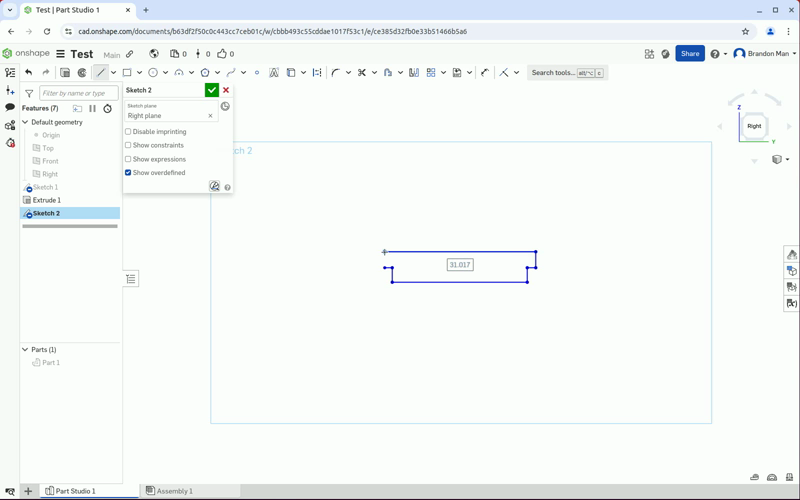
mouse_move(414, 251)
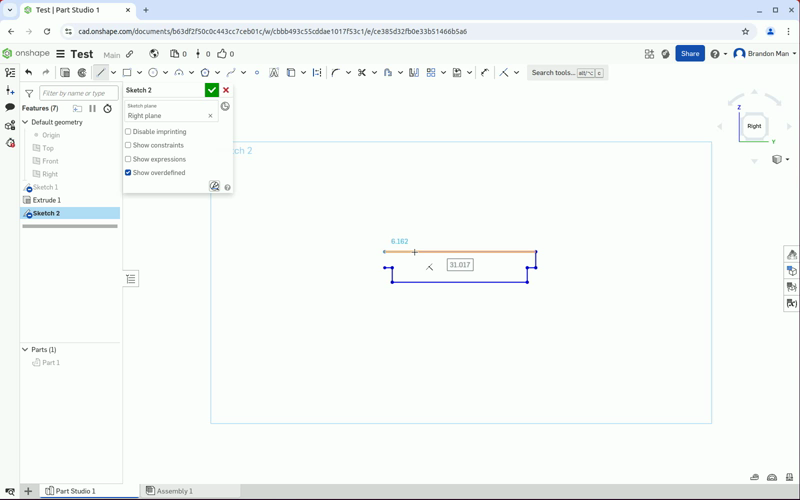
key_down(shift)
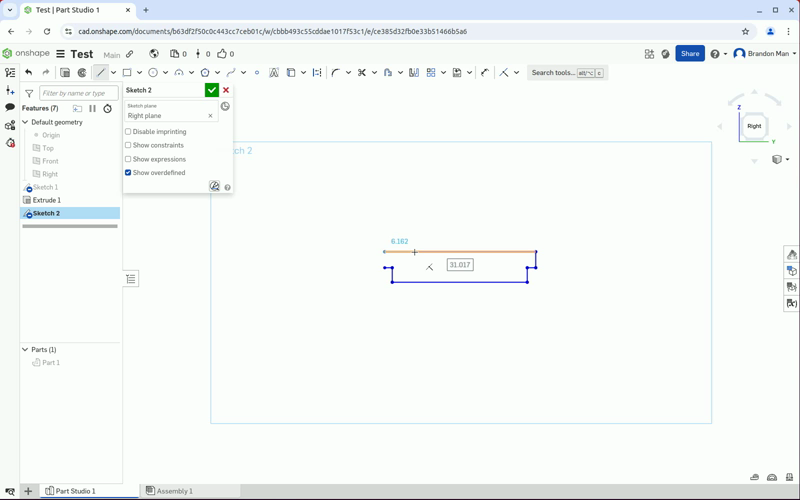
mouse_move(384, 267)
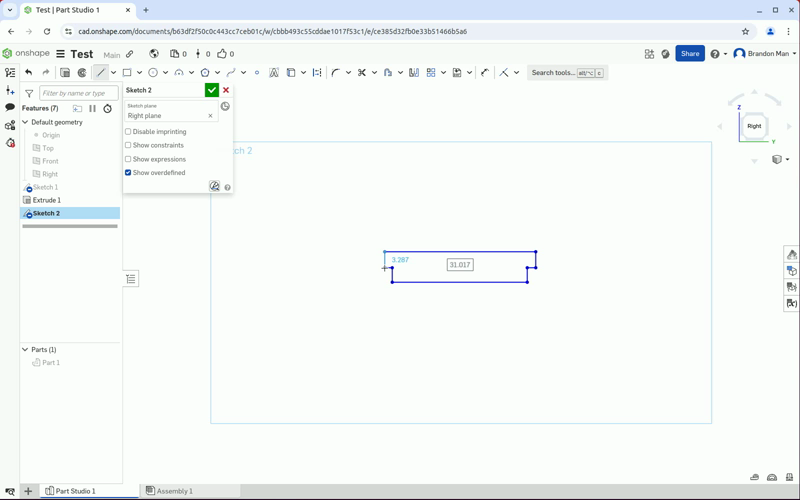
key_up(shift)
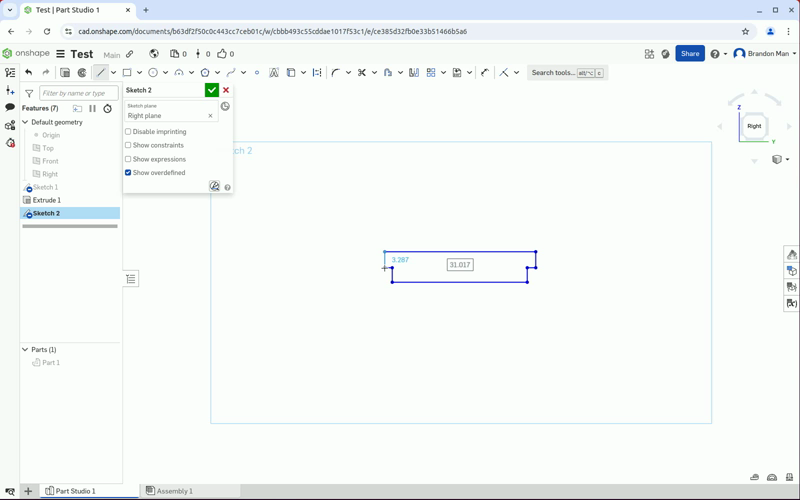
click(384, 267)
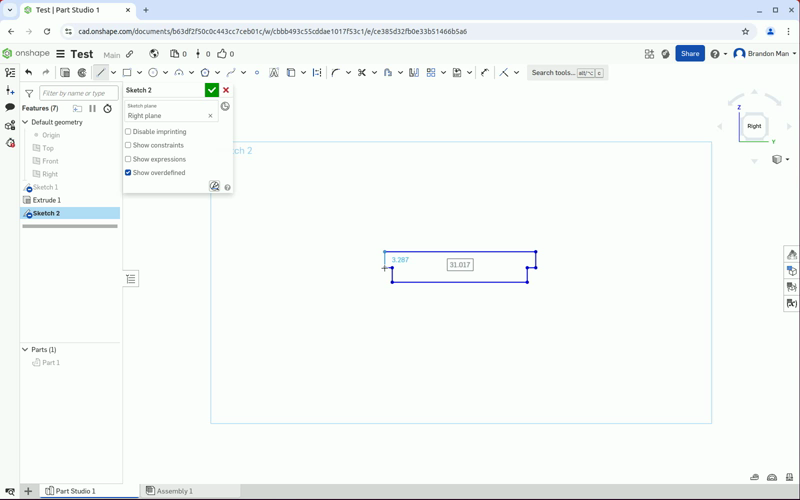
key(esc)
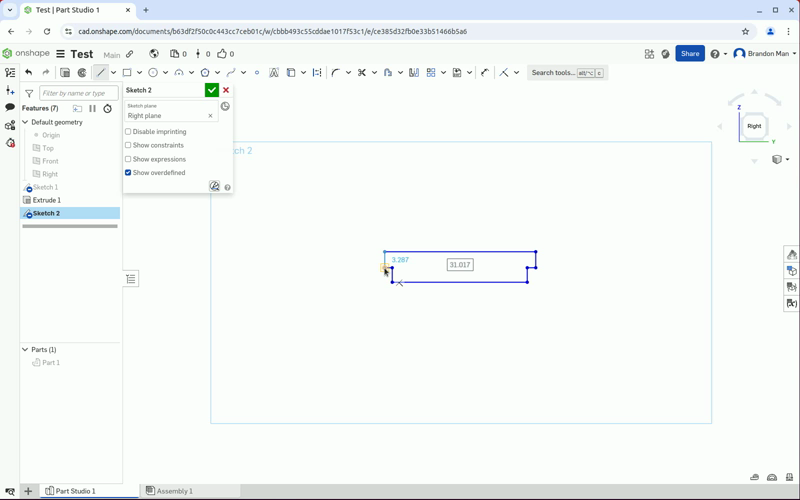
mouse_move(424, 257)
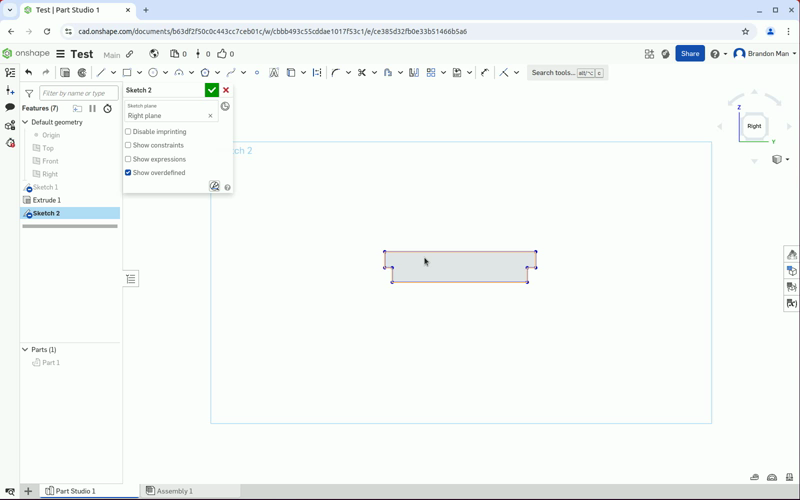
click(424, 257)
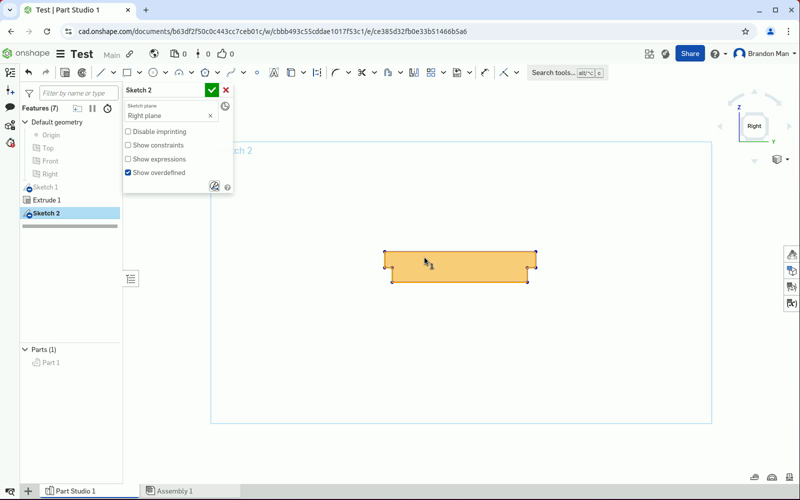
mouse_move(73, 352)
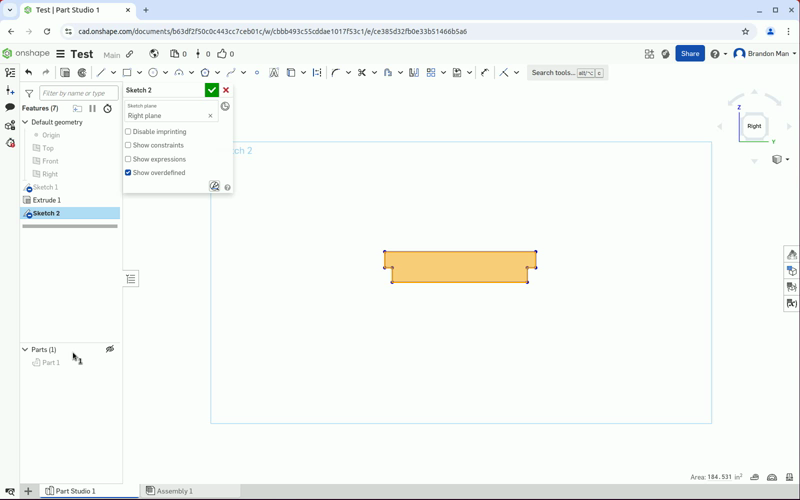
key(shift+y)
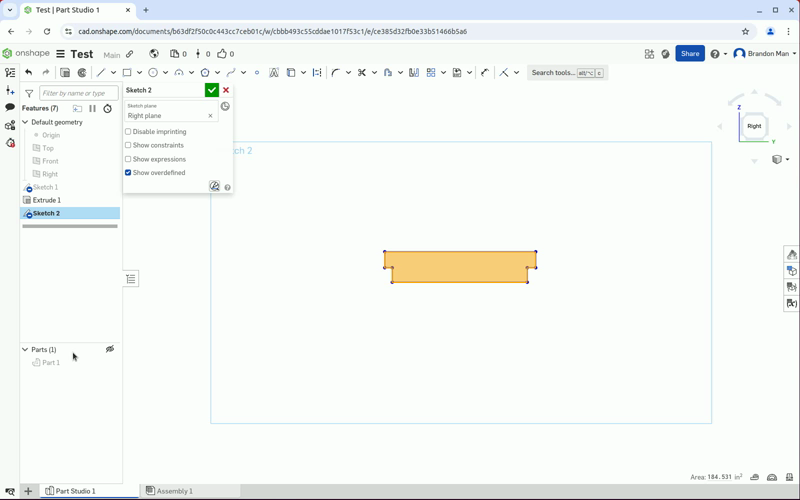
key(shift+e)
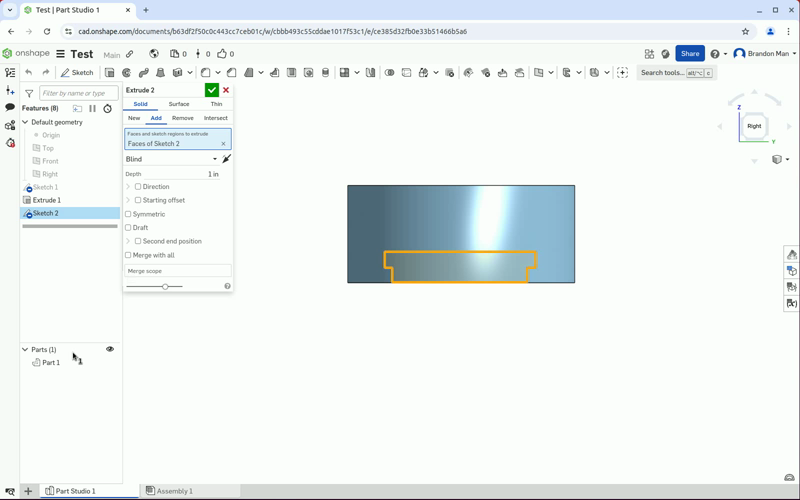
mouse_move(143, 106)
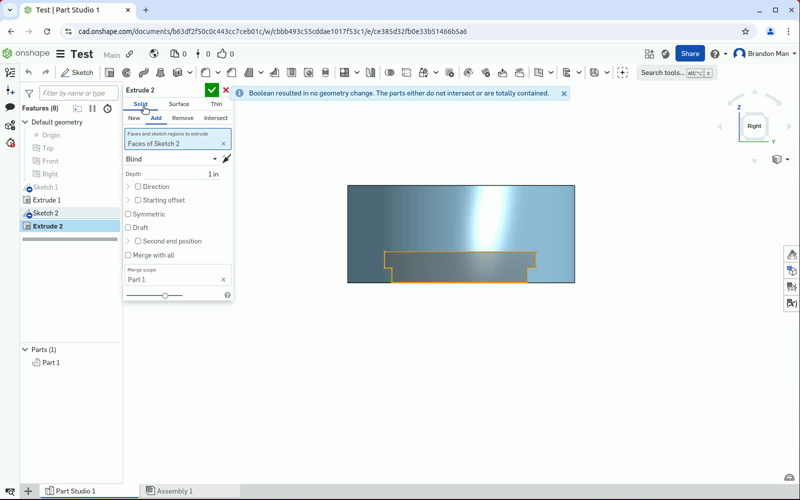
click(143, 106)
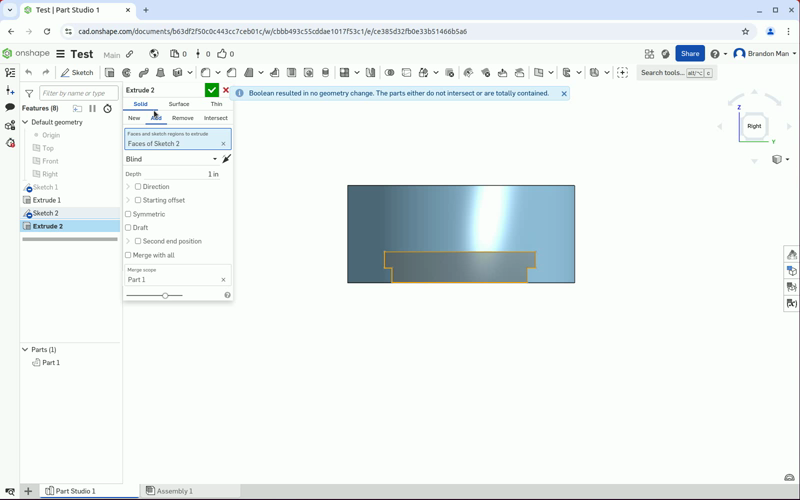
mouse_move(186, 120)
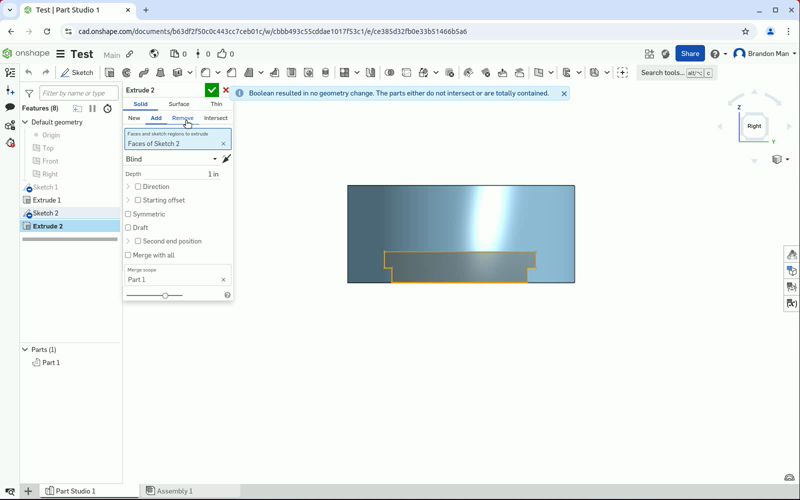
click(186, 120)
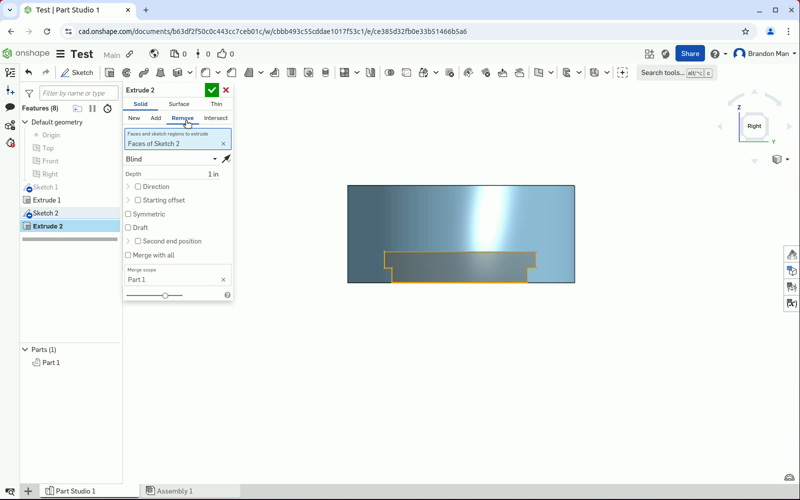
key(tab, 4)
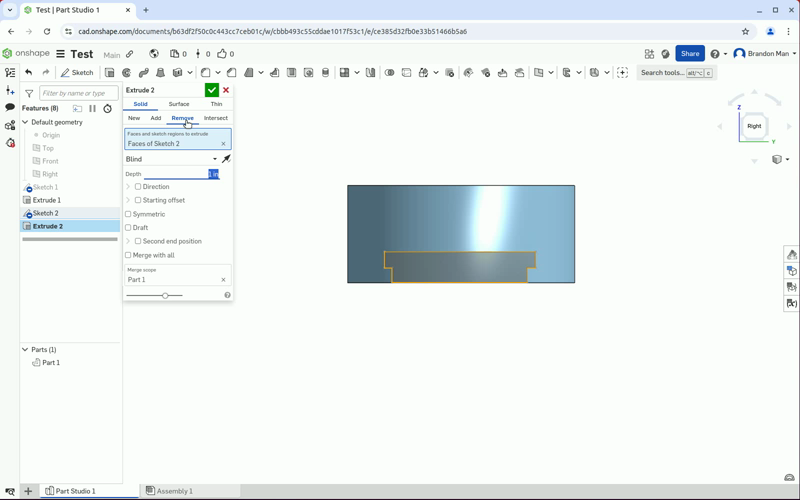
text(30.811)
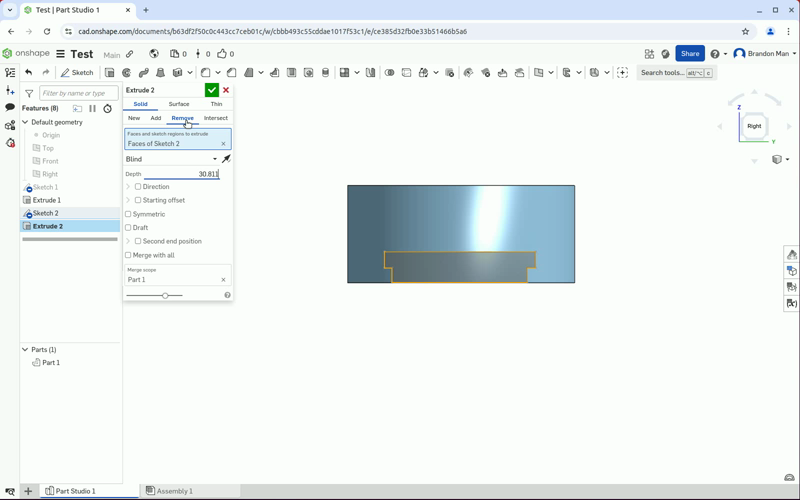
key(tab, 3)
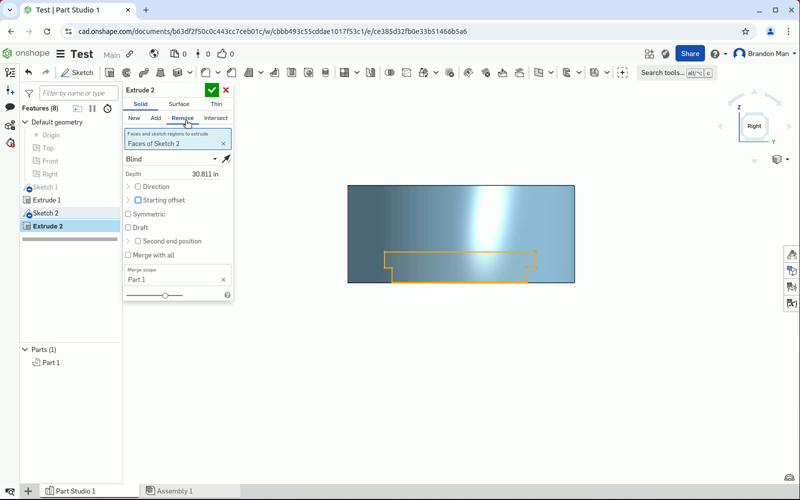
key(tab, 2)
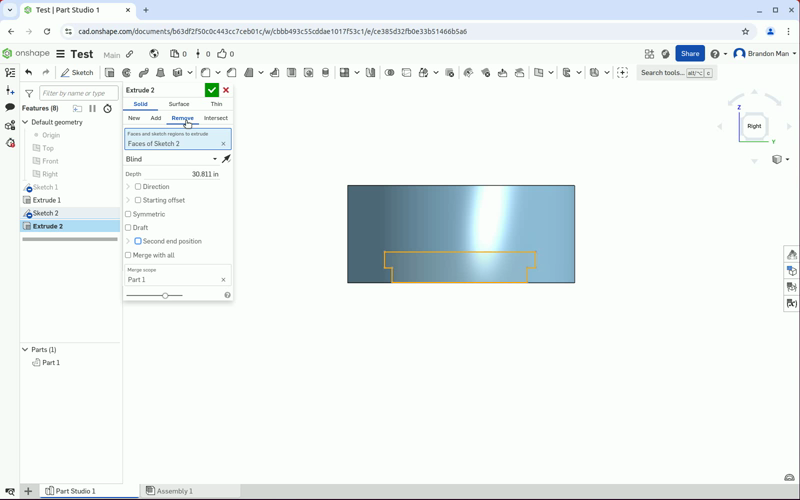
key(space)
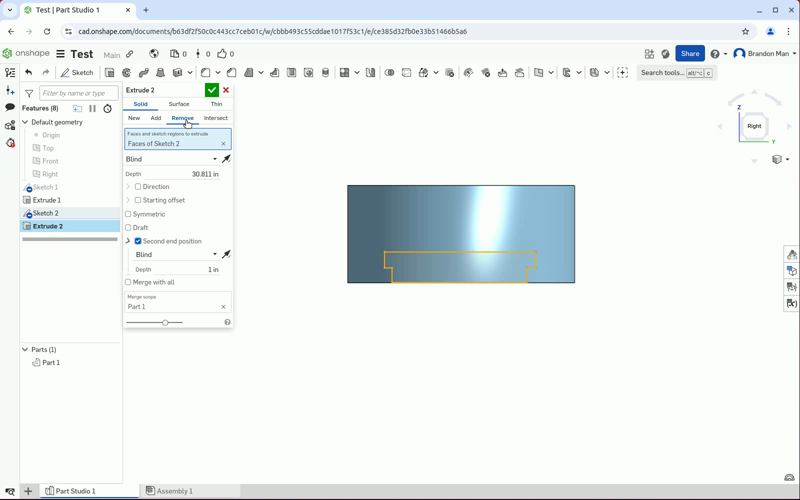
key(tab, 3)
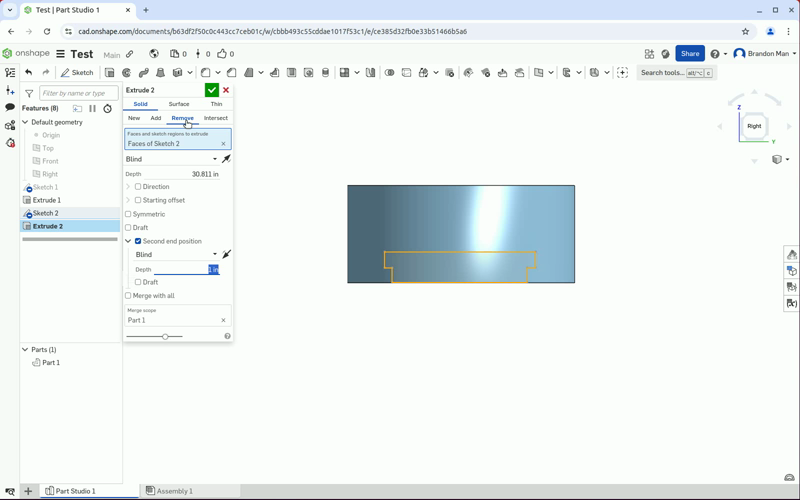
text(15.405)
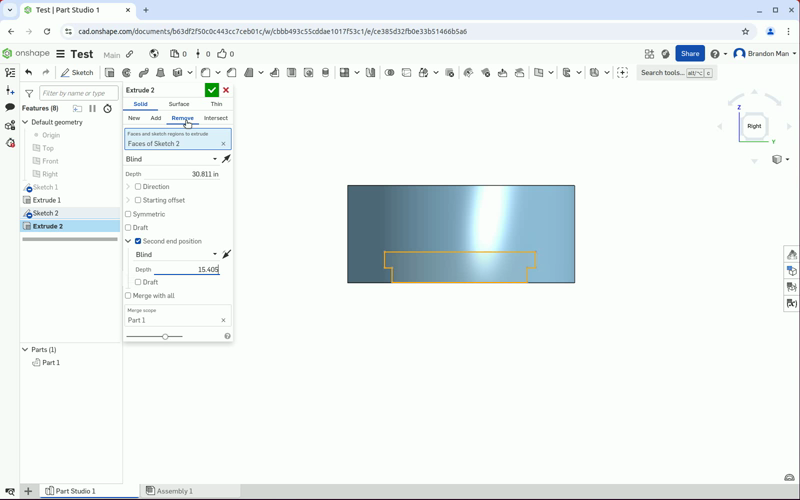
key(tab, 2)
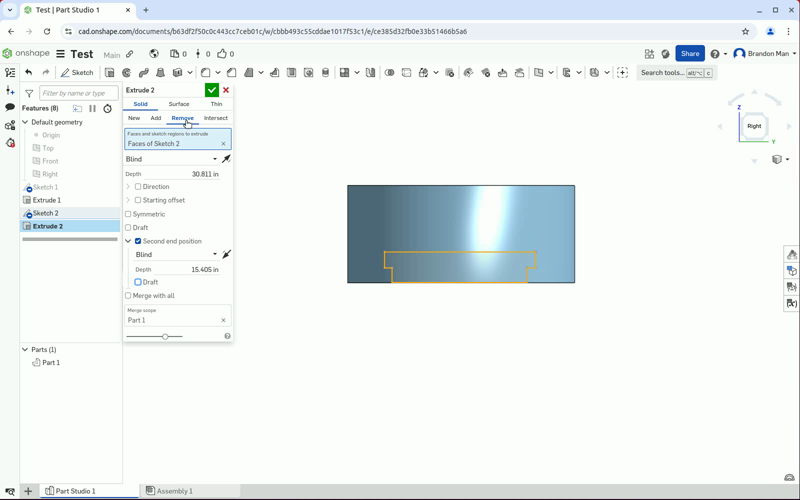
key(space)
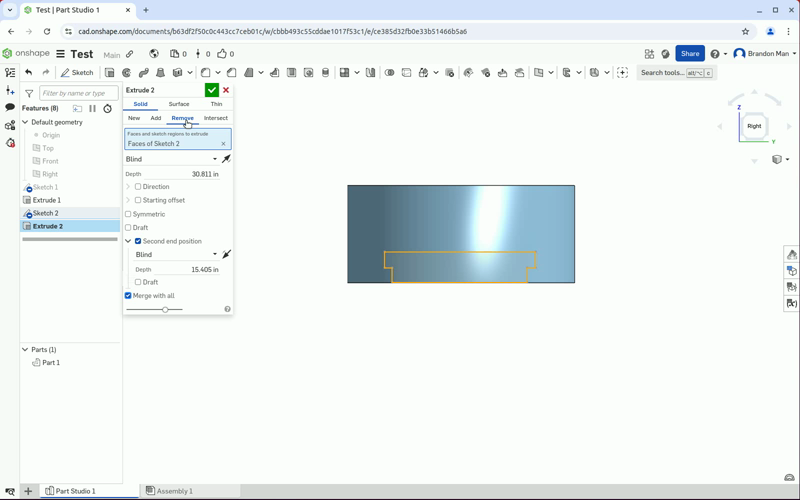
key(enter)
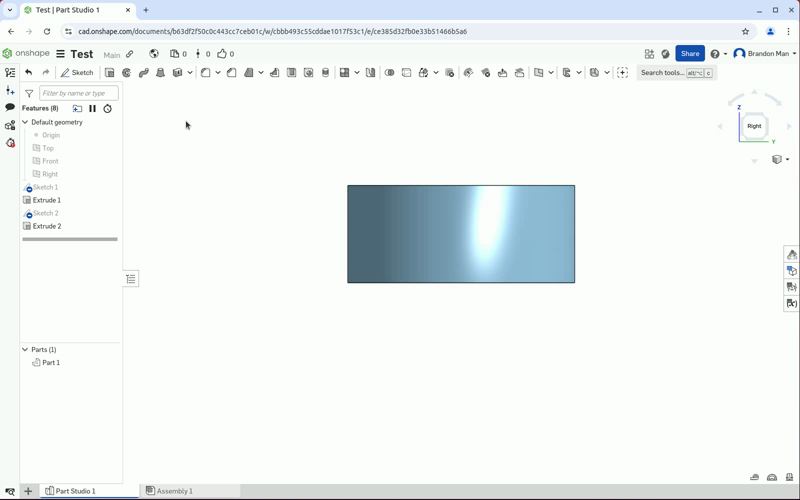
key(shift+h)
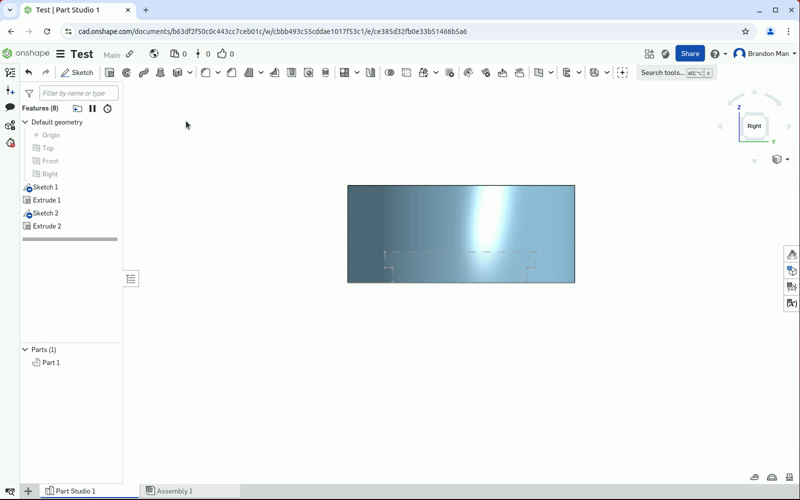
key(shift+h)
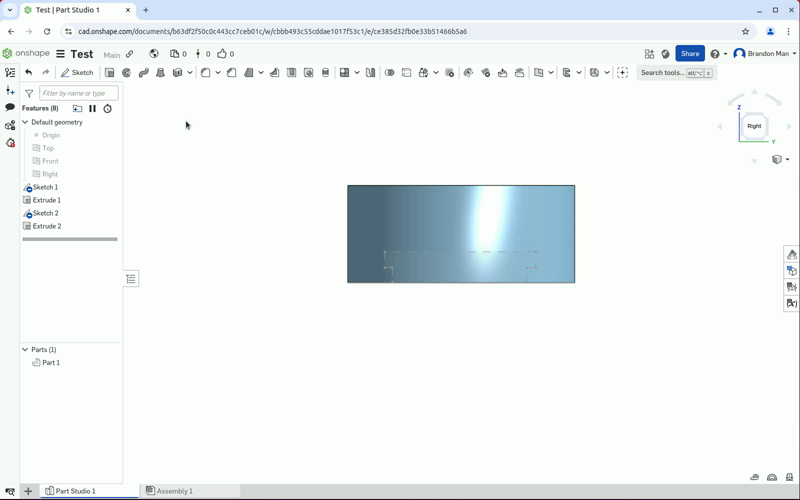
key(shift+7)
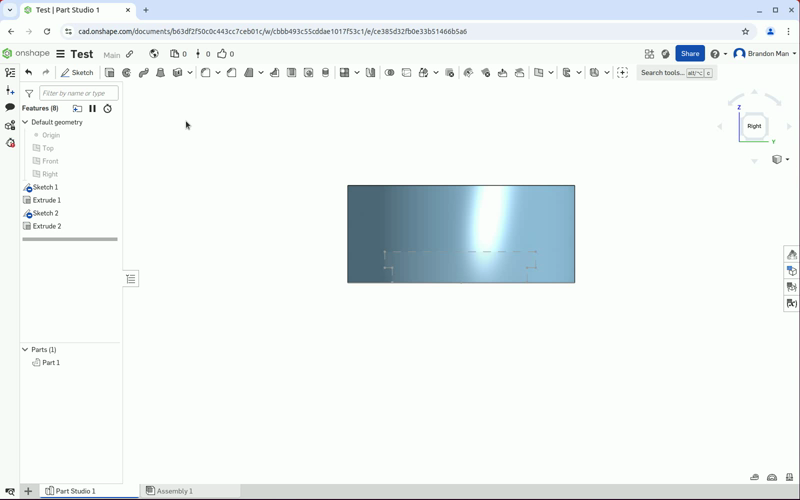
key(right, 2)
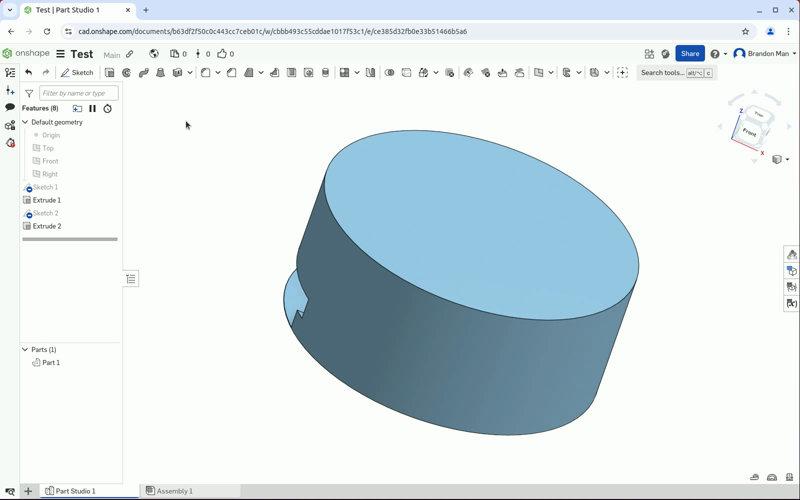
key(down, 2)
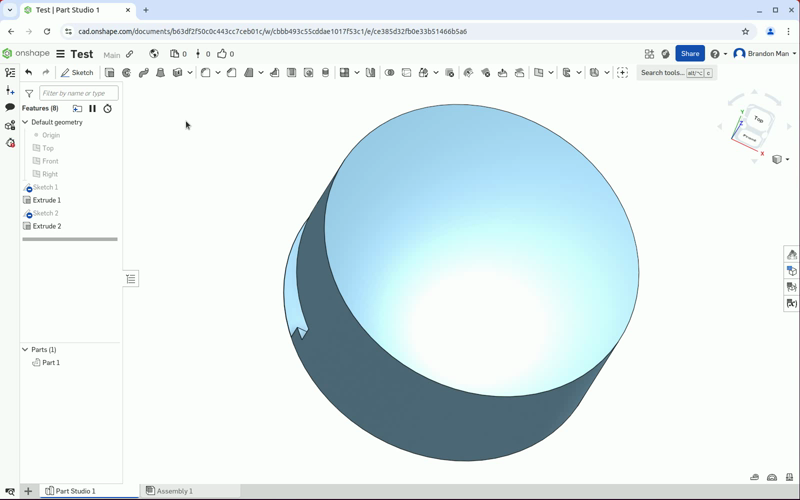
key(up, 2)
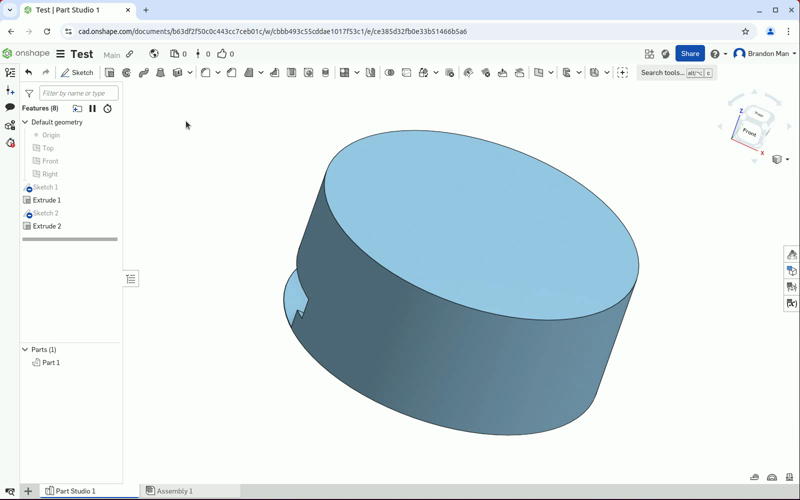
key(left, 2)
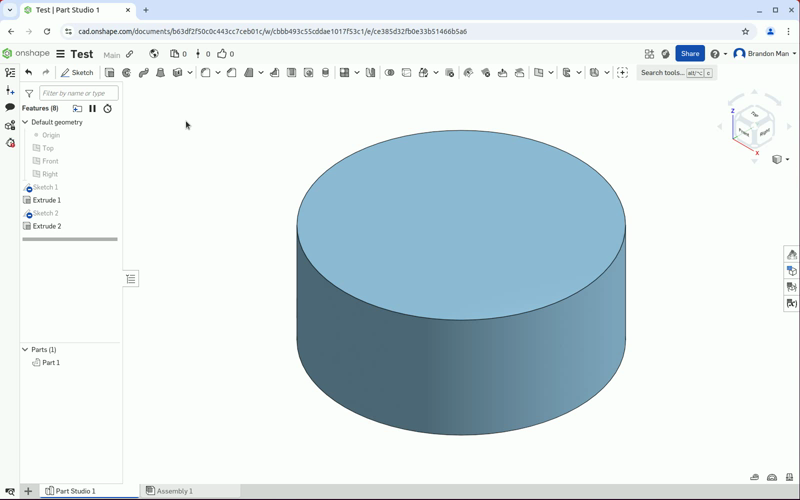
mouse_move(73, 189)
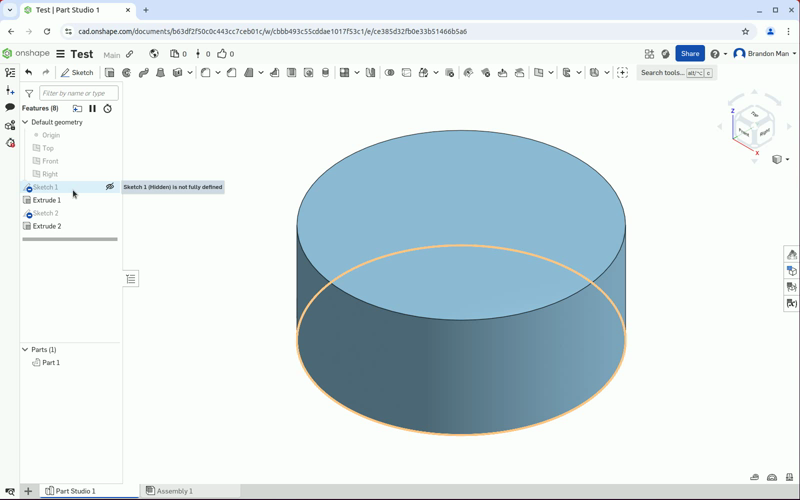
click(73, 189)